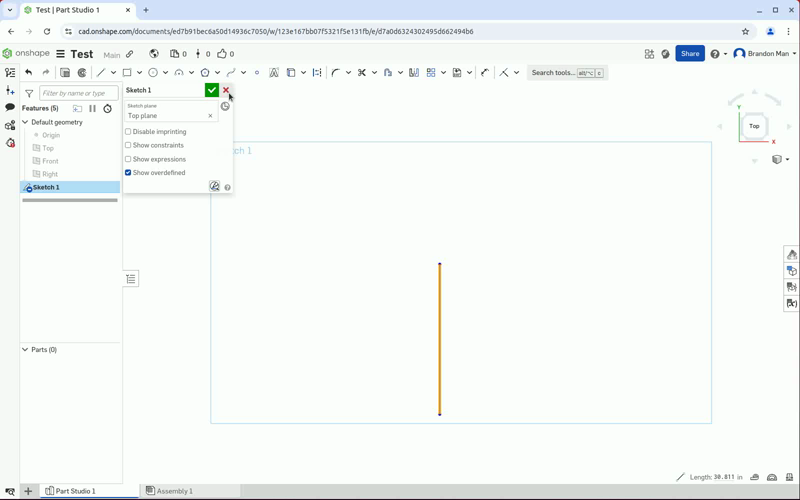
key(shift+h)
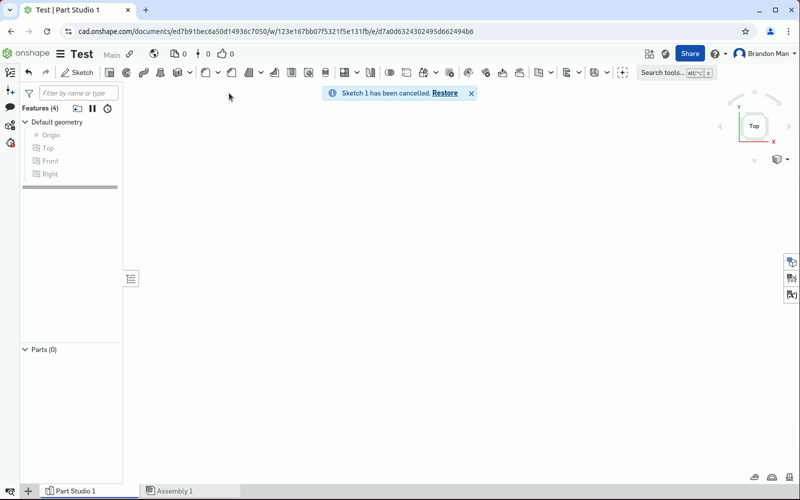
mouse_move(73, 352)
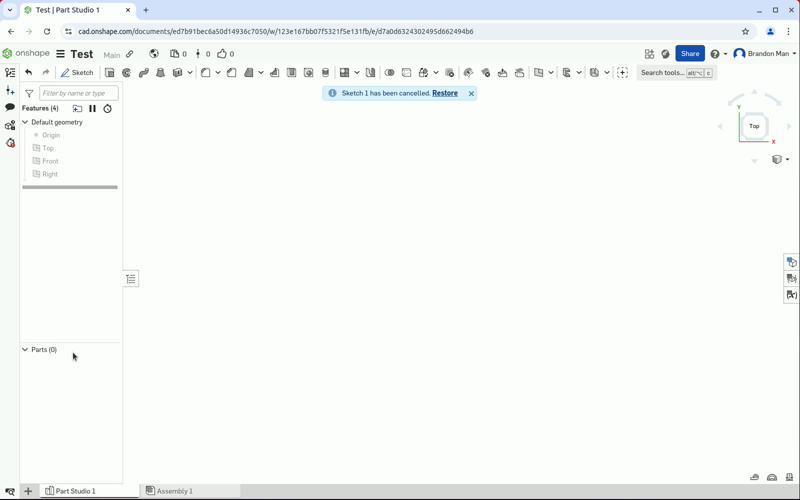
key(y)
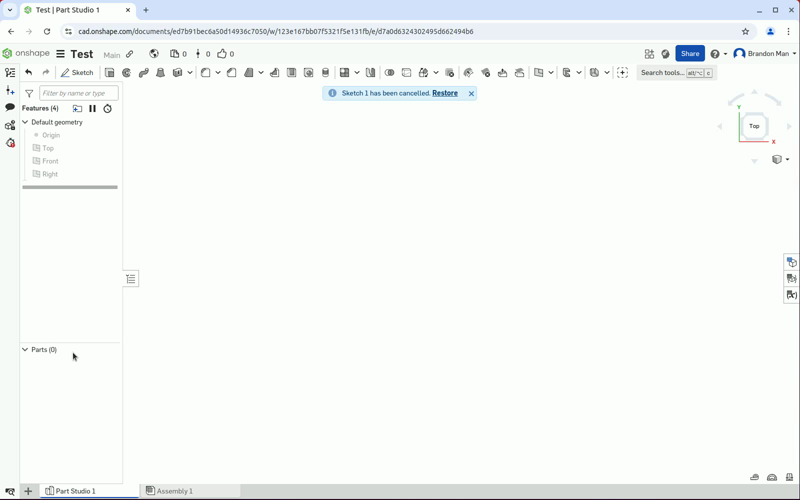
key(shift+p)
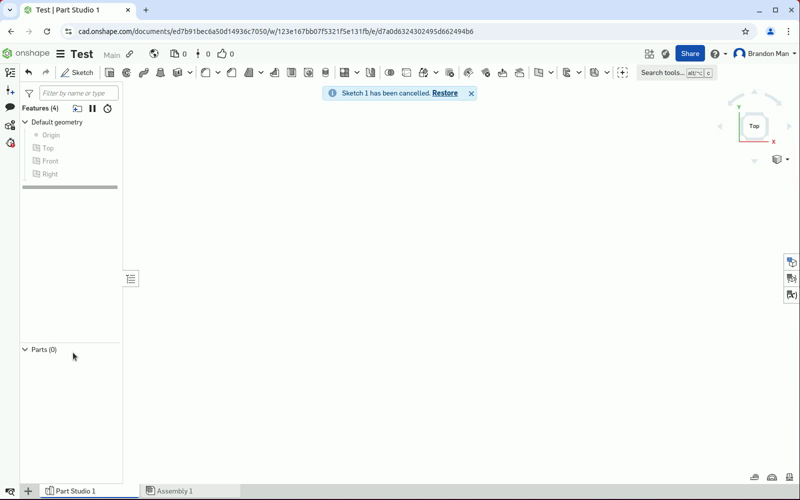
key(space)
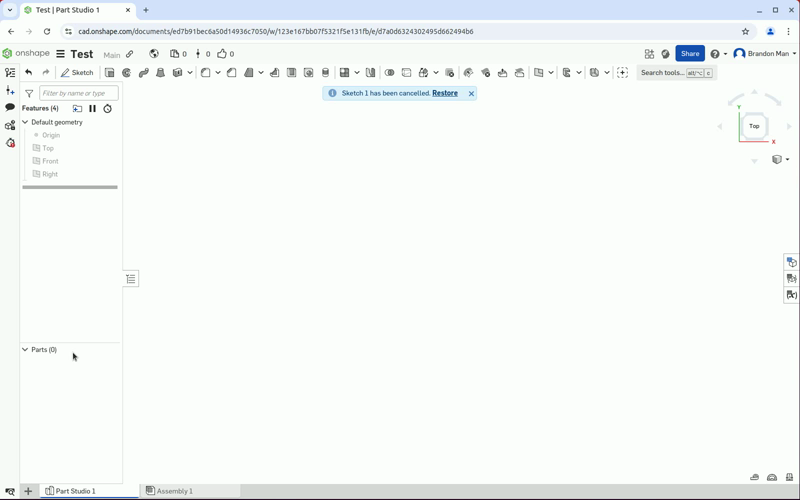
key_down(shift)
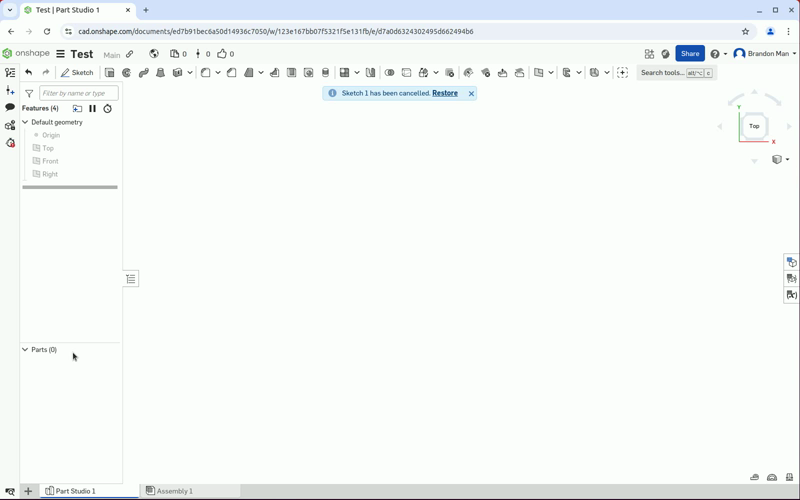
key(up)
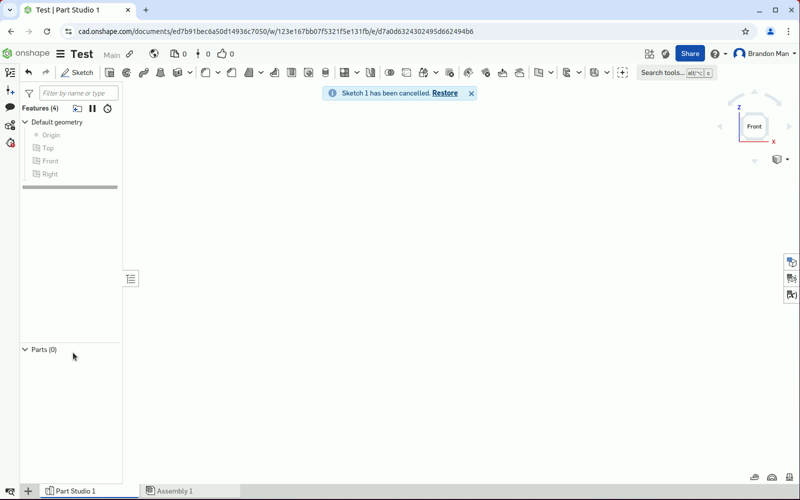
key_up(shift)
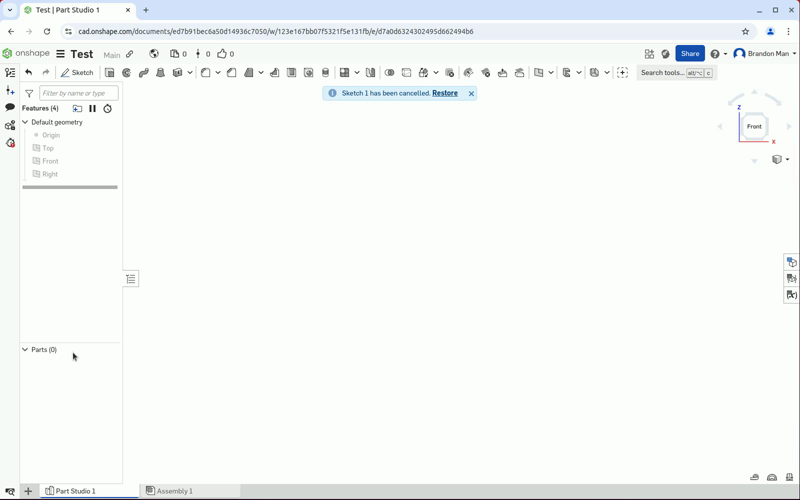
mouse_move(73, 352)
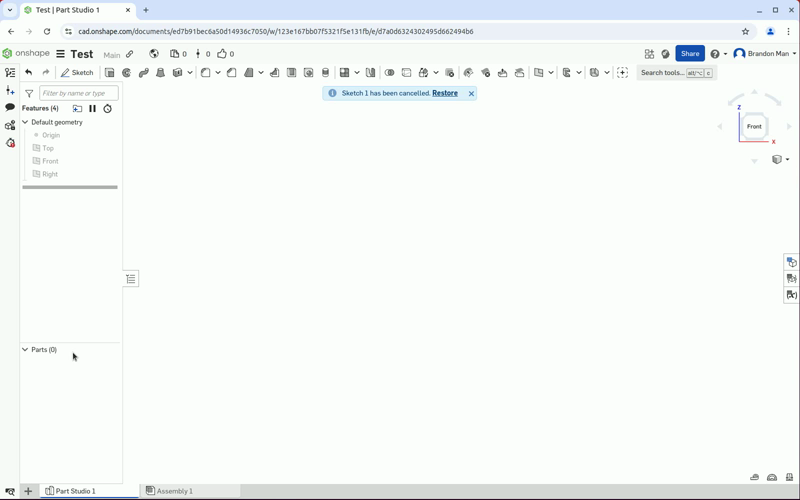
key(shift+y)
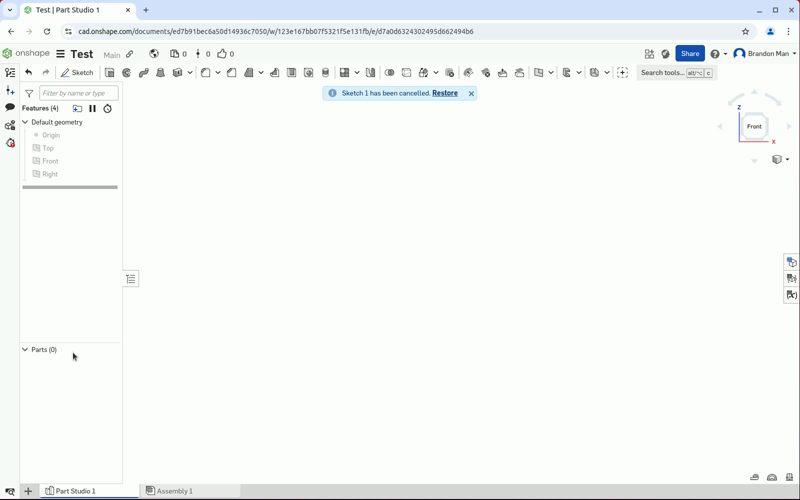
key(shift+s)
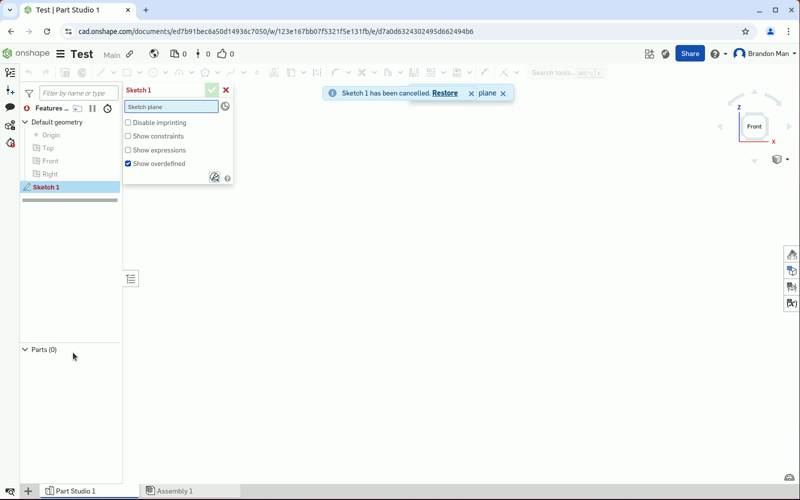
mouse_move(73, 163)
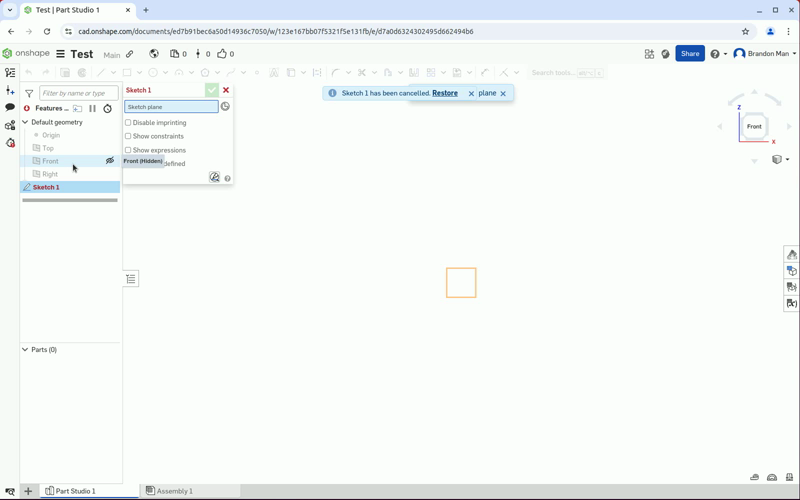
click(73, 163)
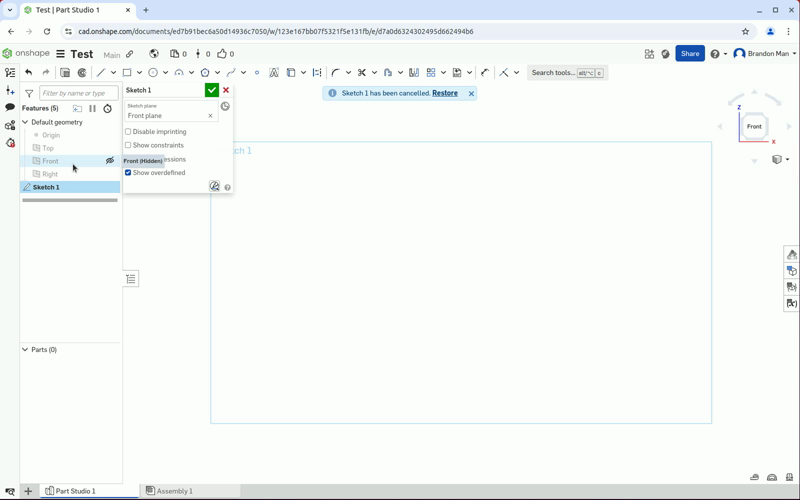
mouse_move(73, 352)
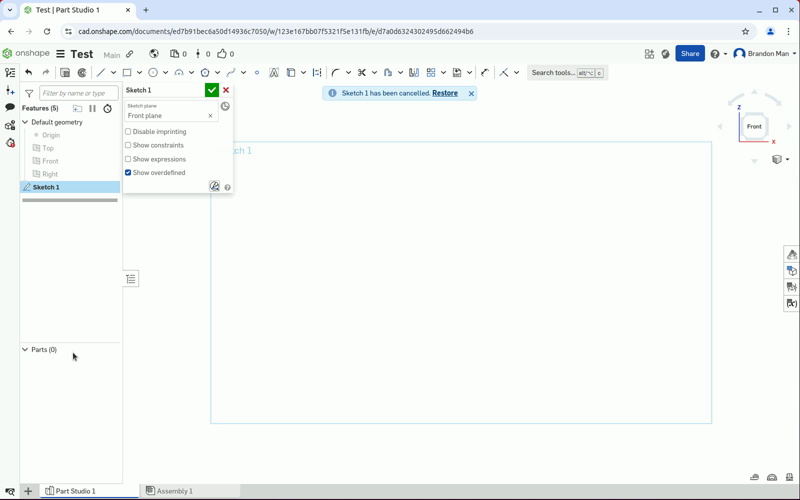
key(y)
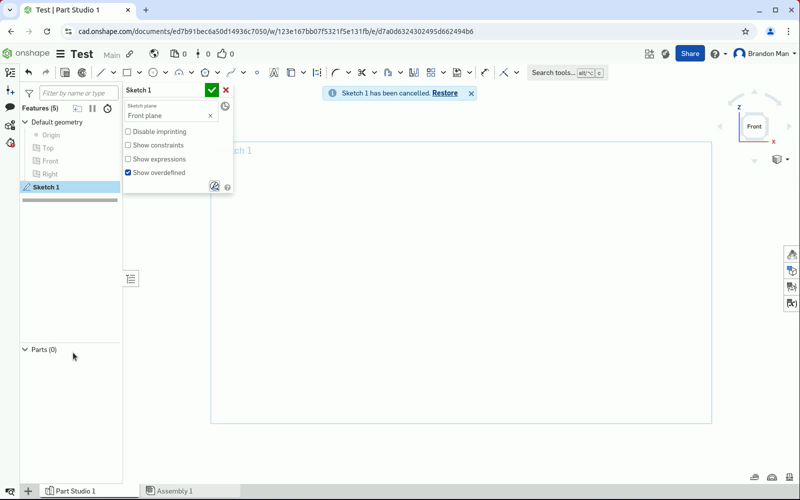
key(l)
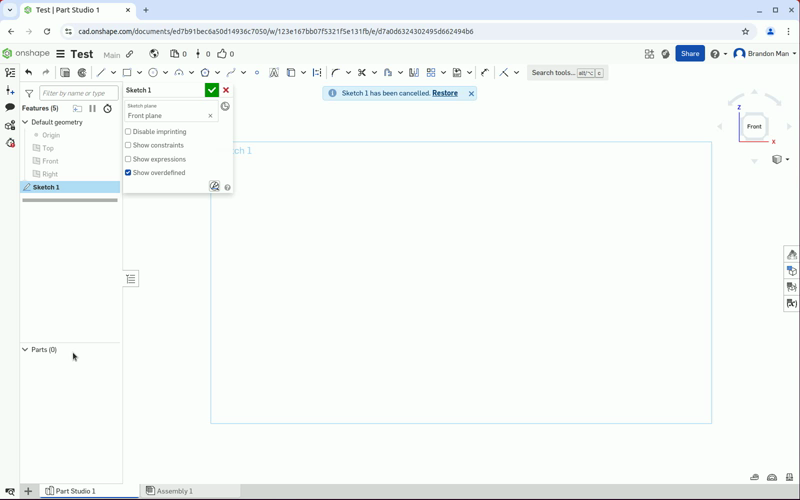
key_down(shift)
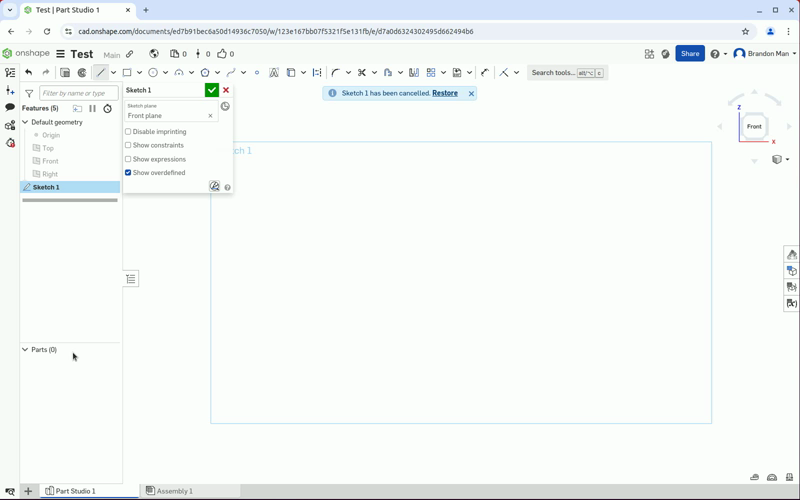
mouse_move(348, 373)
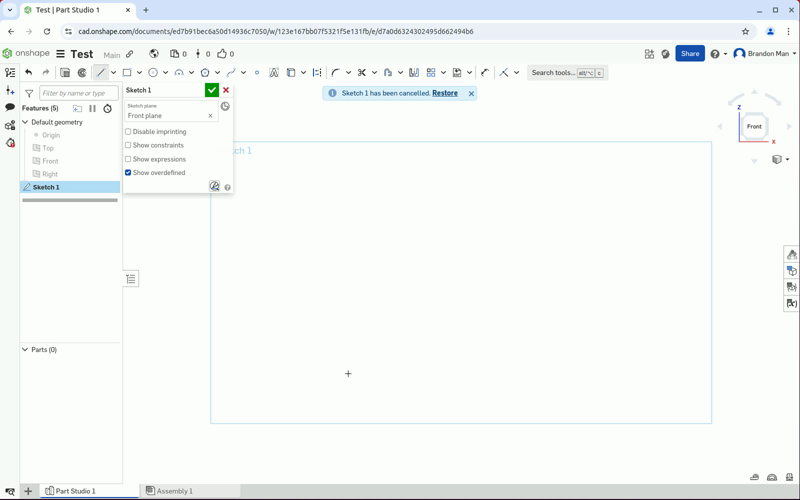
click(348, 373)
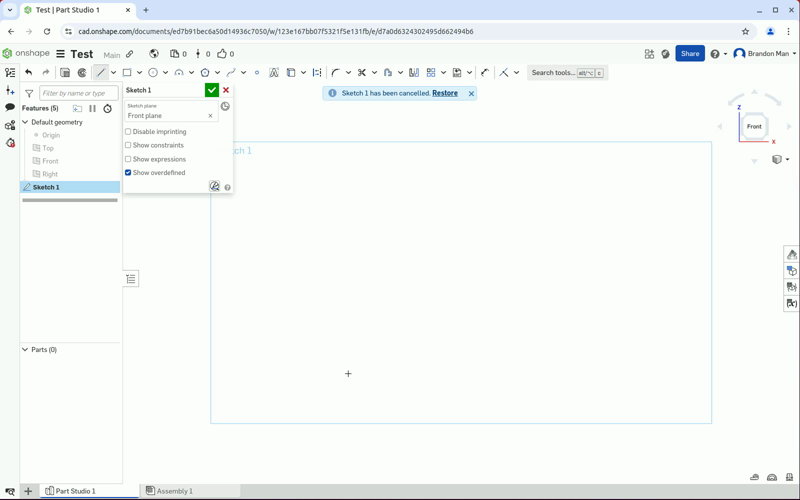
key_up(shift)
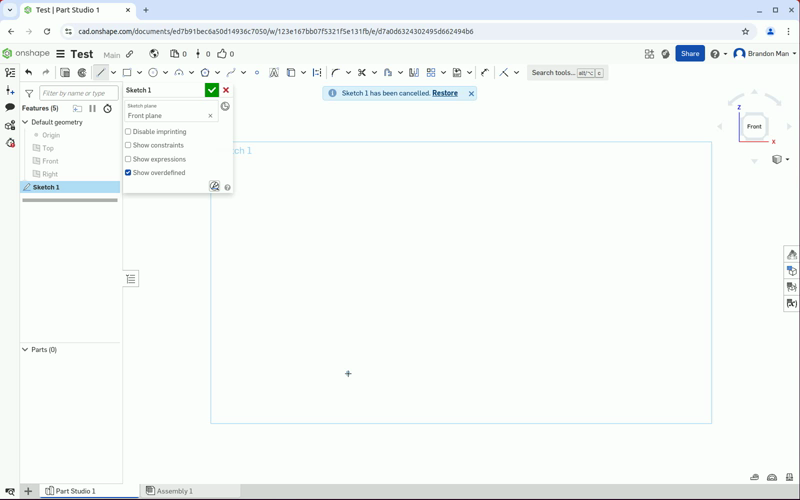
key_down(shift)
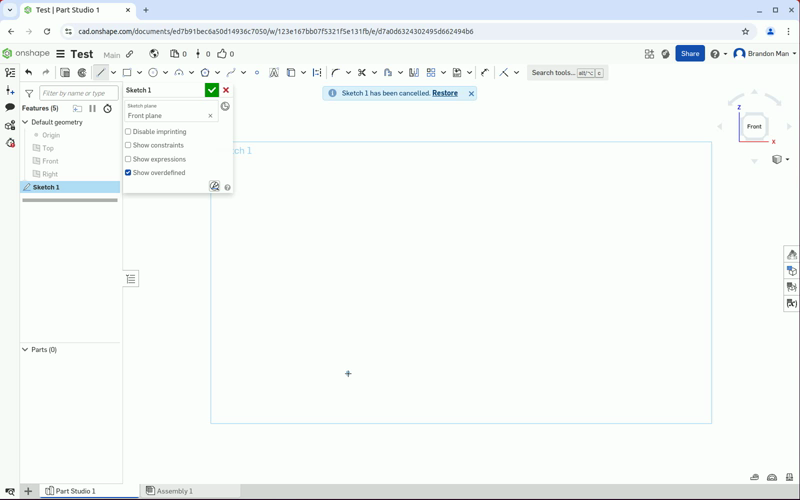
mouse_move(572, 373)
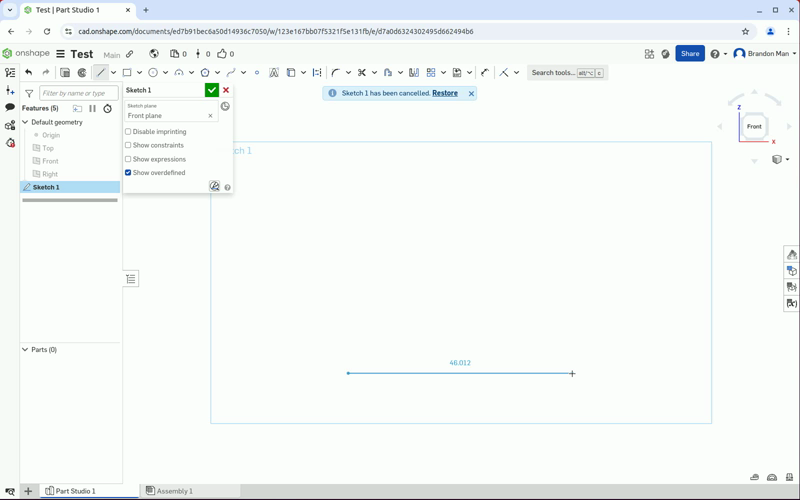
click(572, 373)
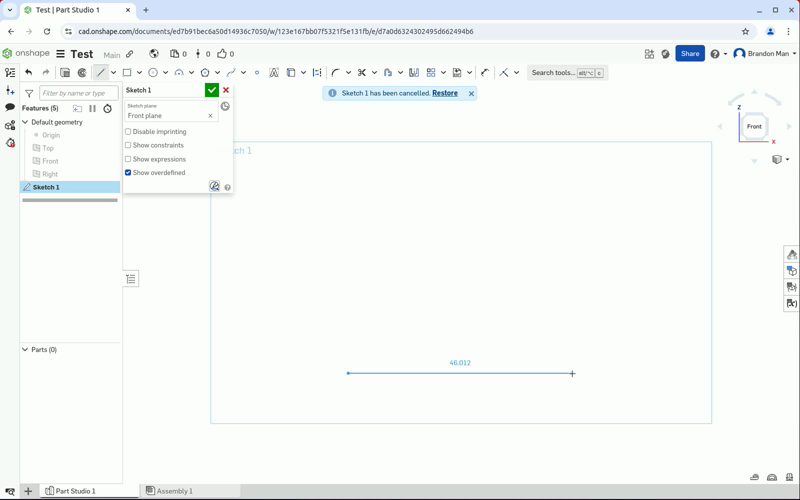
key_up(shift)
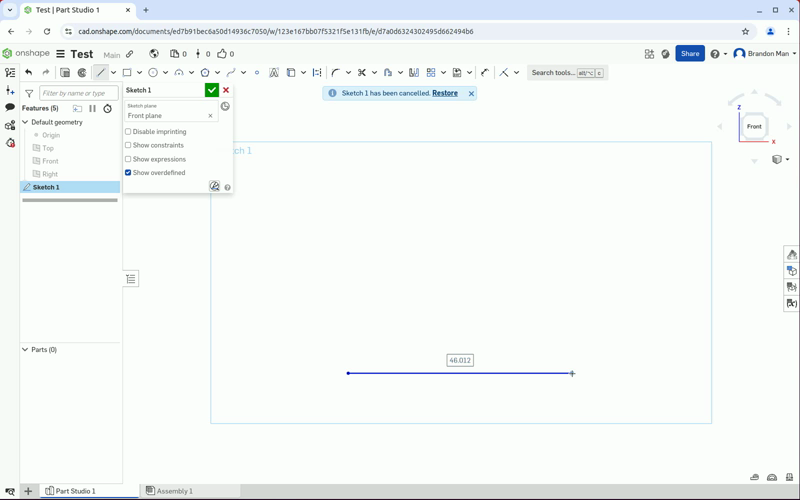
key_down(shift)
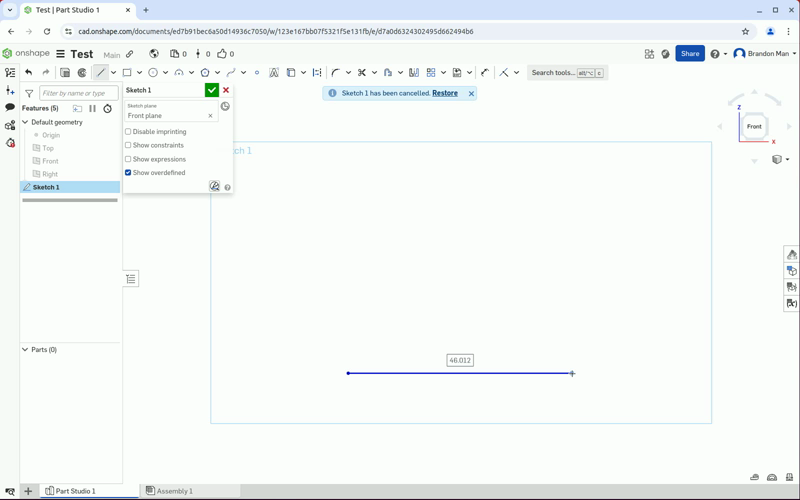
mouse_move(572, 194)
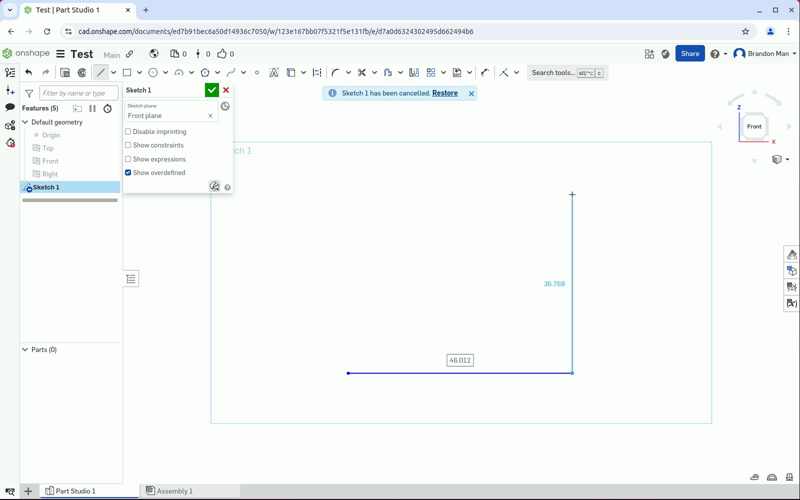
click(572, 194)
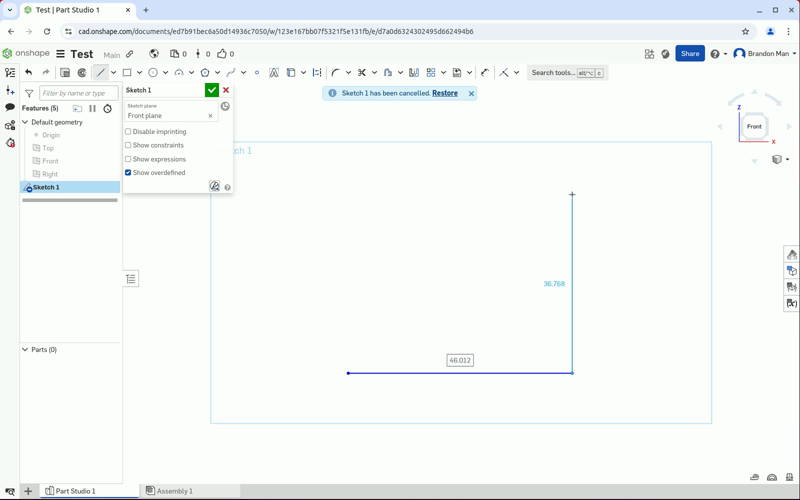
key_up(shift)
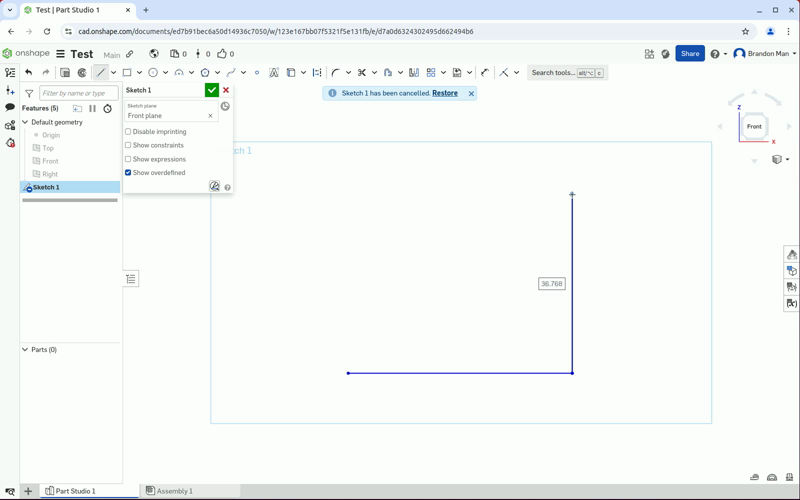
key_down(shift)
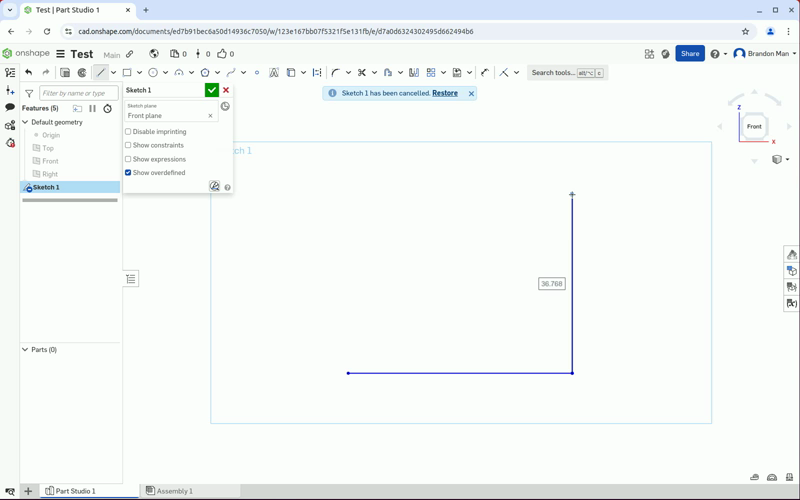
mouse_move(348, 194)
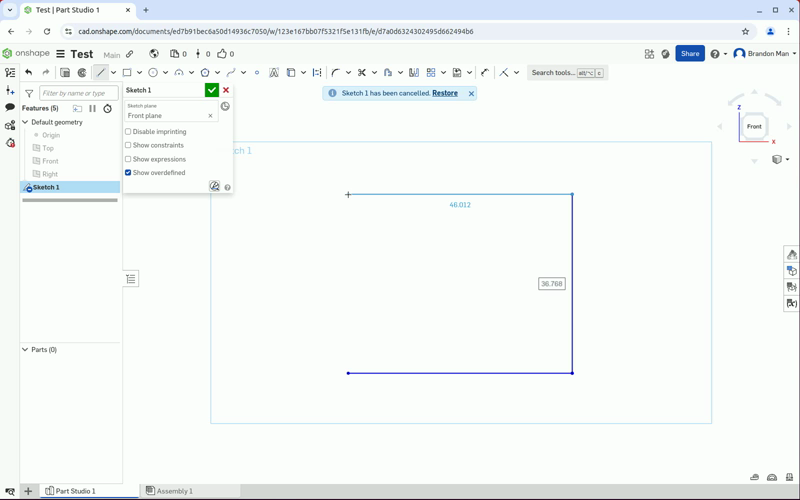
click(348, 194)
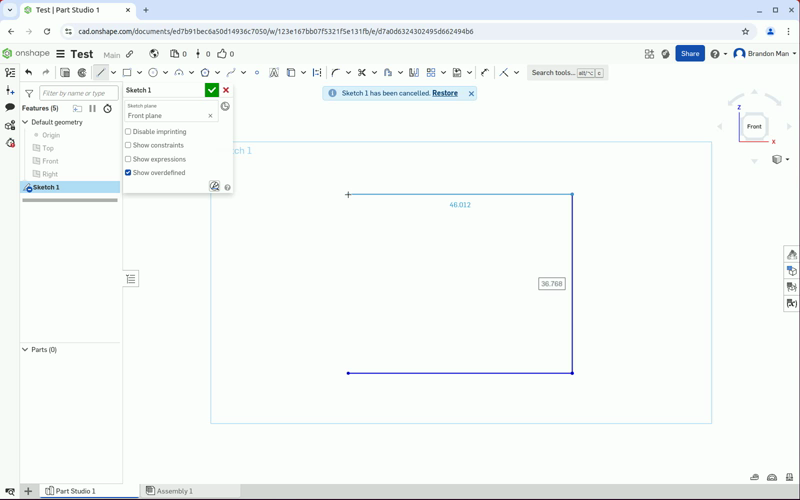
key_up(shift)
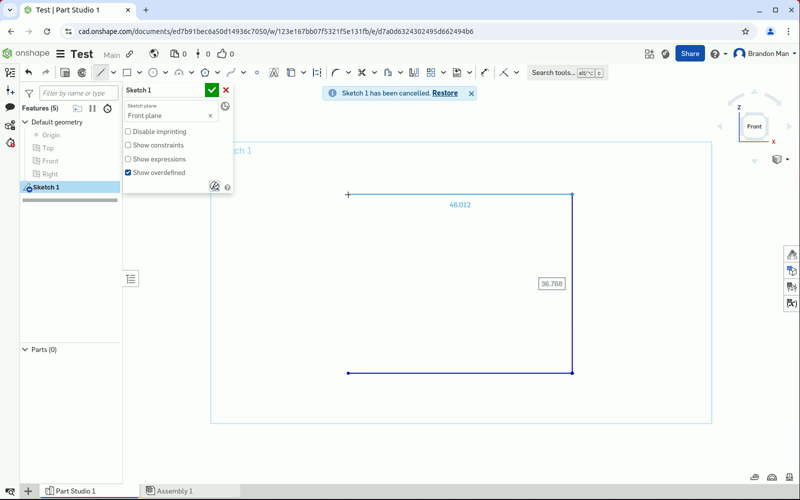
key_down(shift)
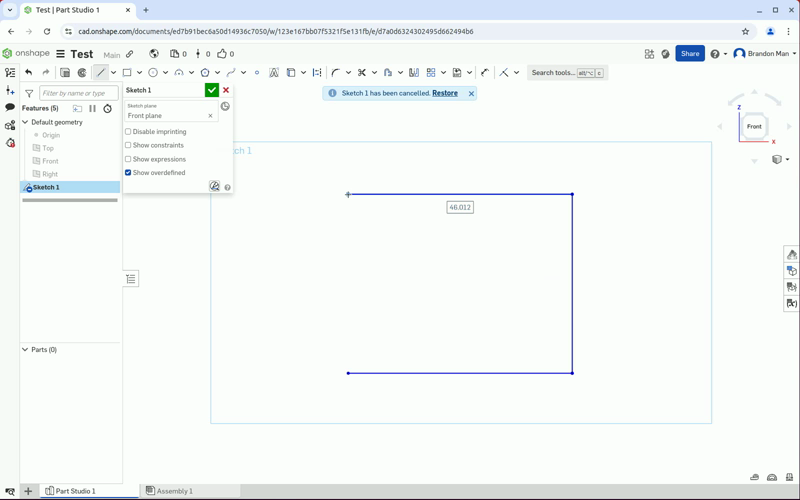
mouse_move(348, 373)
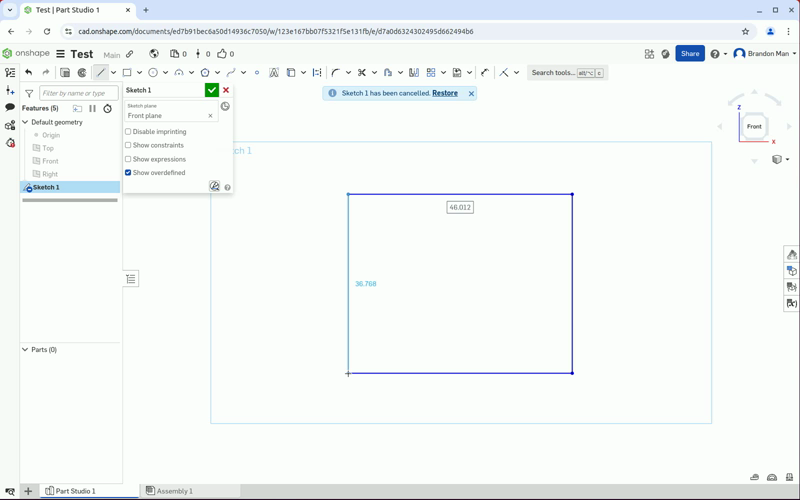
key_up(shift)
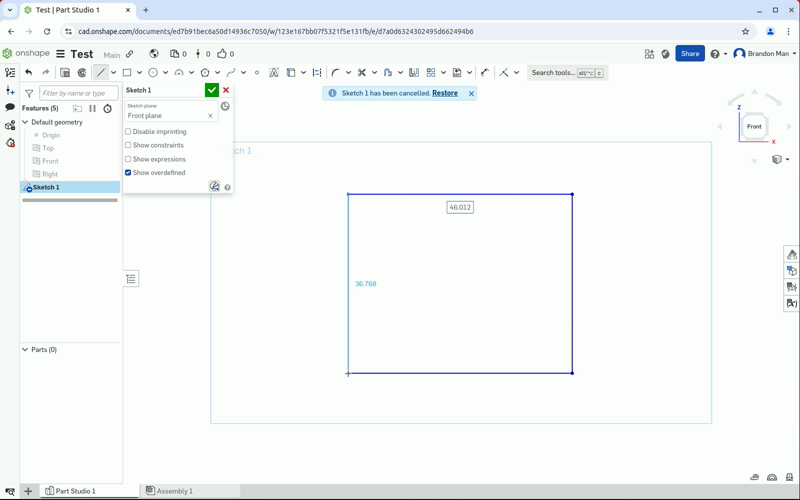
click(348, 373)
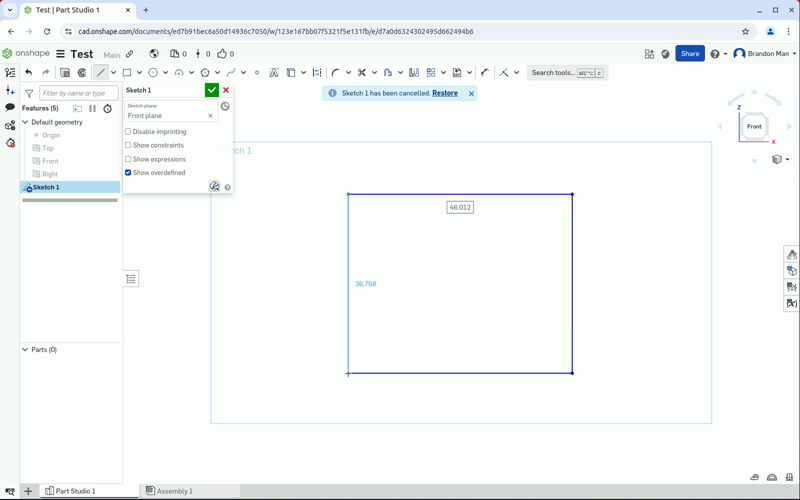
key(esc)
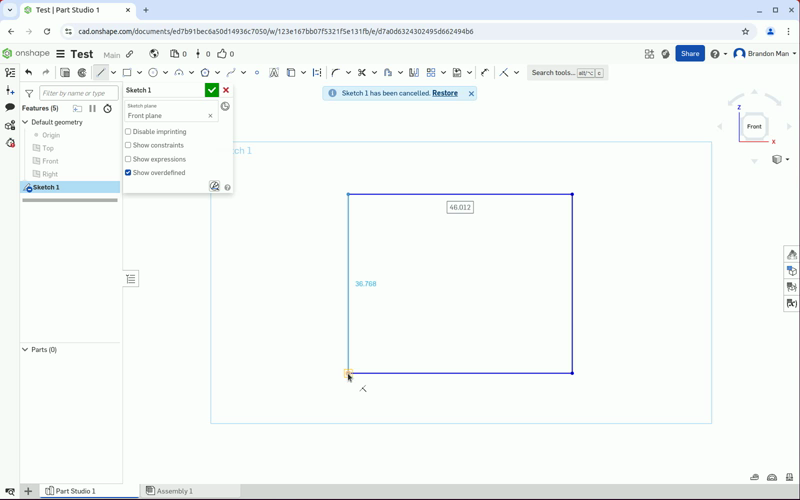
mouse_move(468, 329)
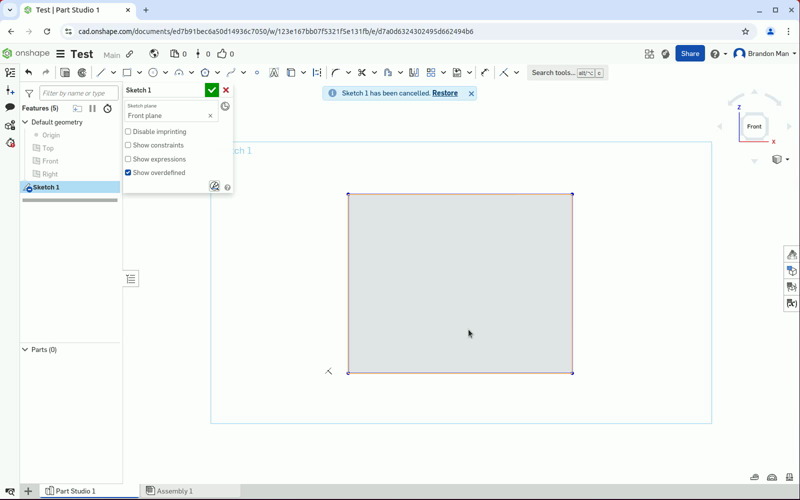
click(468, 329)
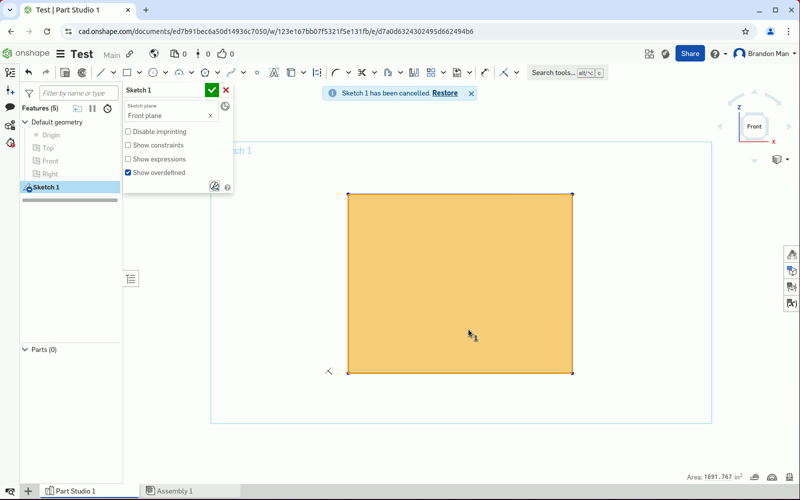
mouse_move(73, 352)
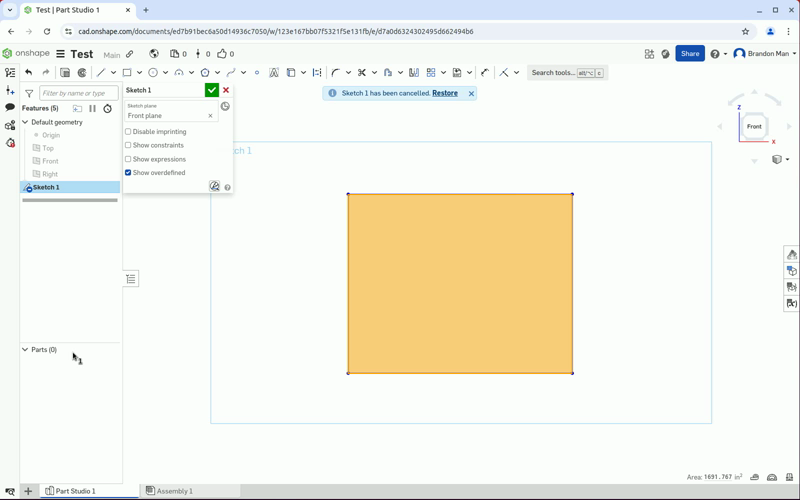
key(shift+y)
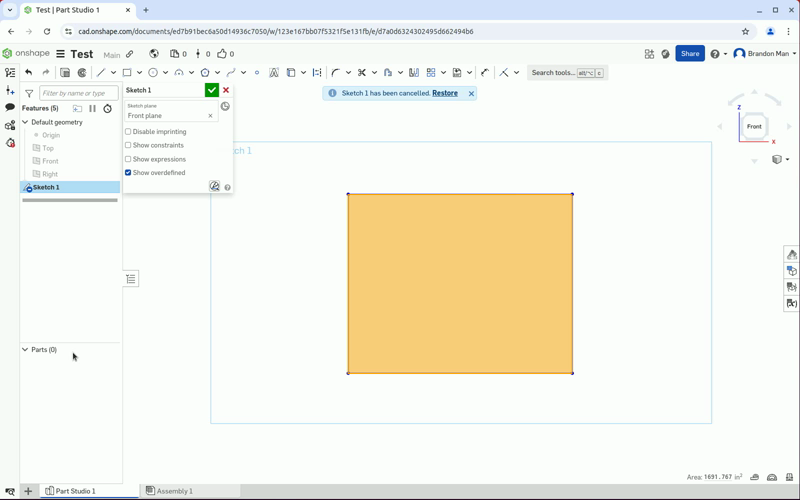
key(shift+e)
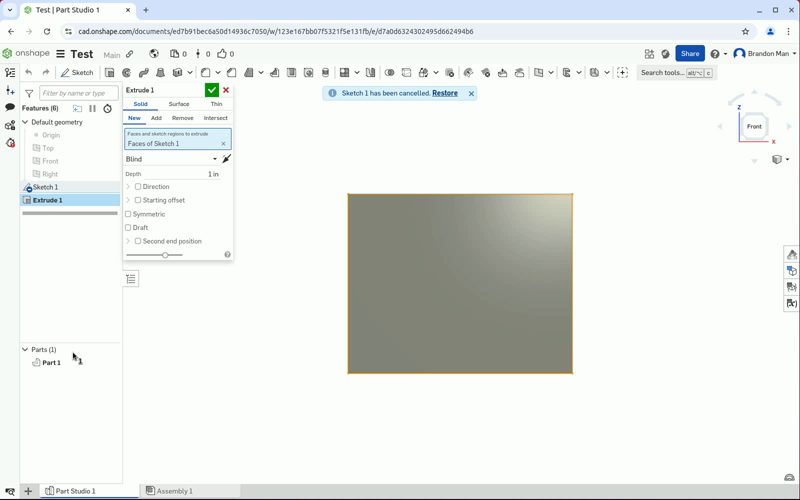
mouse_move(143, 106)
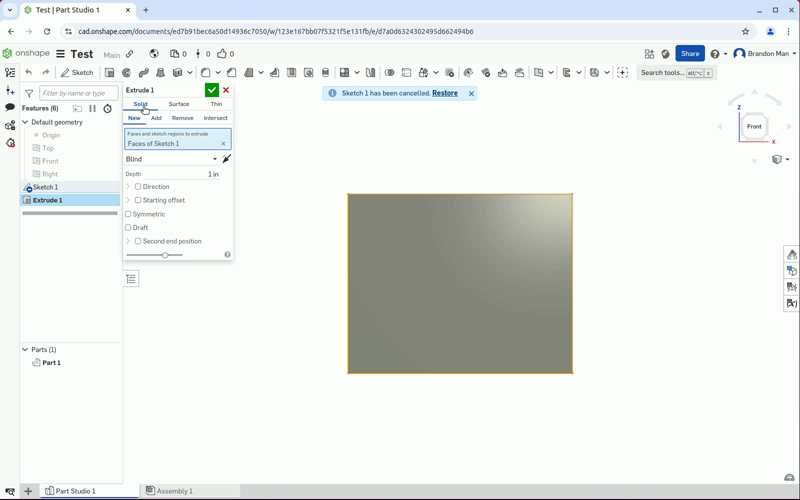
click(143, 106)
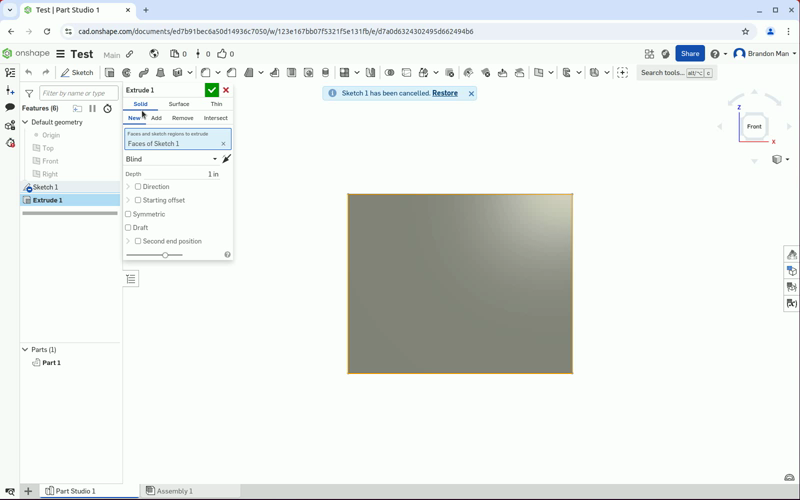
mouse_move(137, 120)
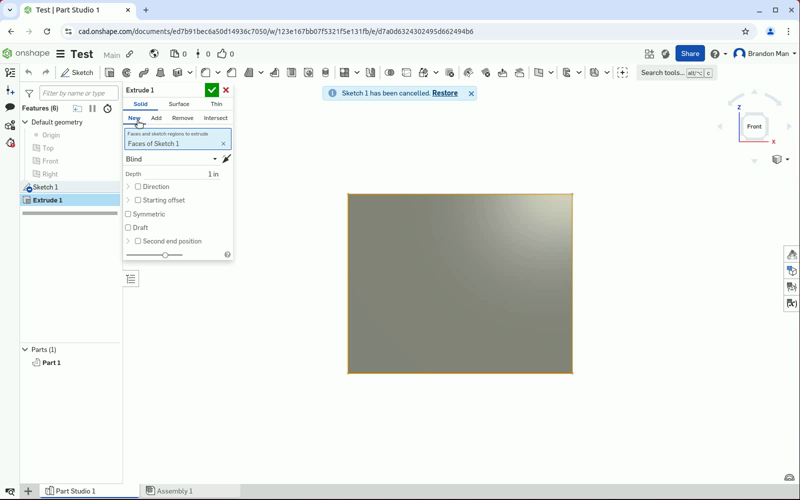
click(137, 120)
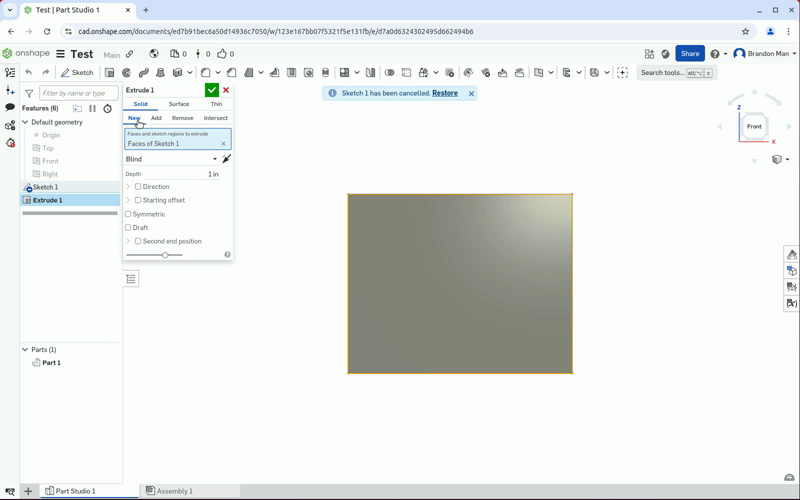
key(tab, 4)
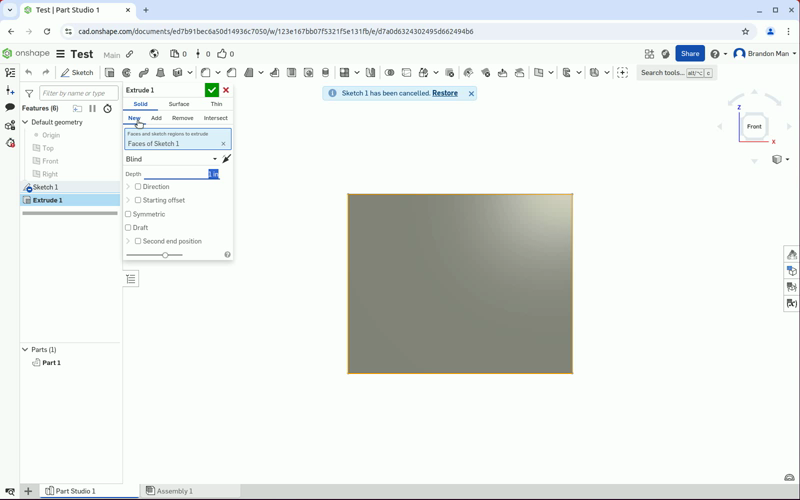
text(20.22)
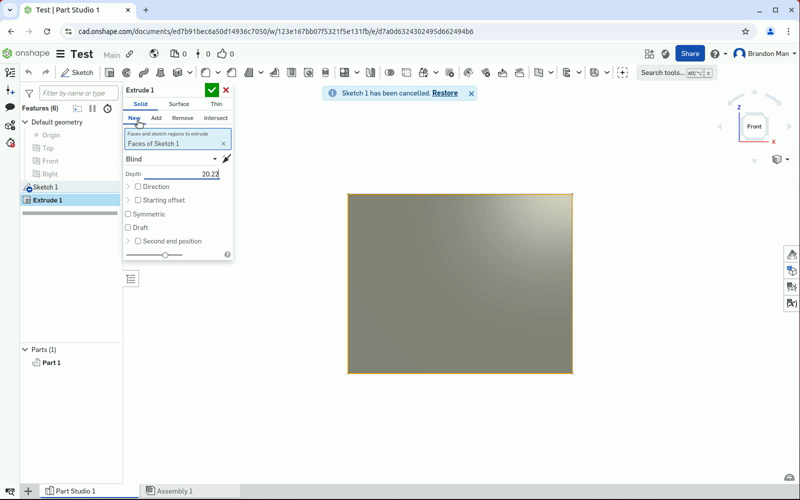
key(tab, 3)
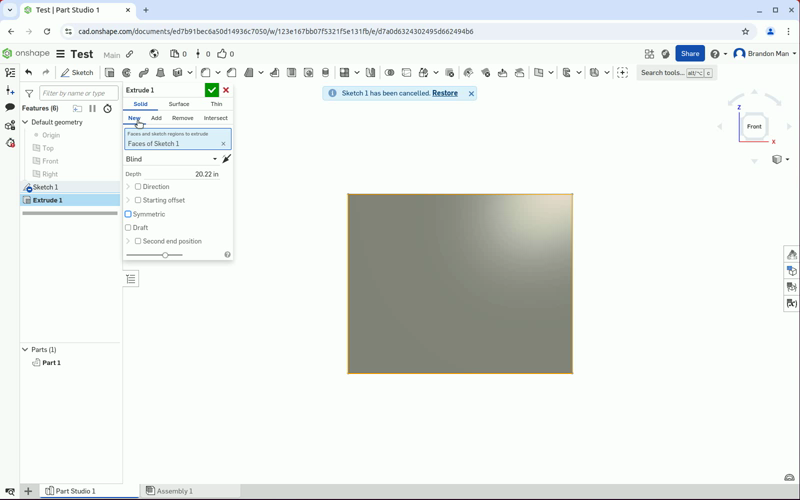
key(space)
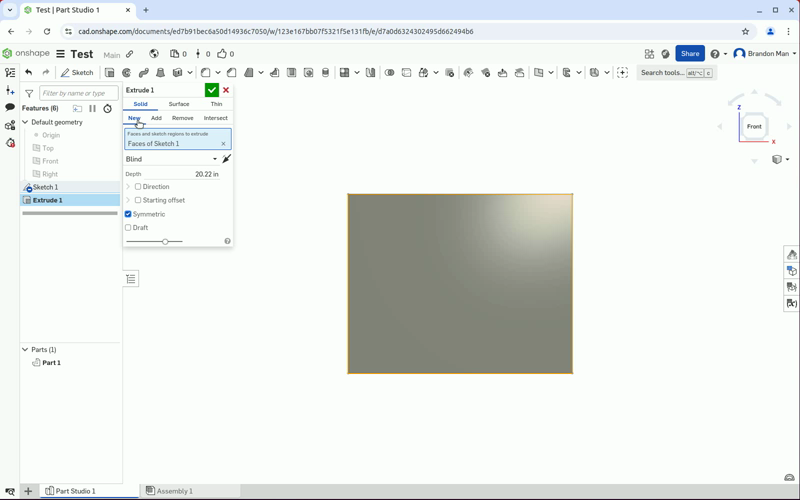
key(enter)
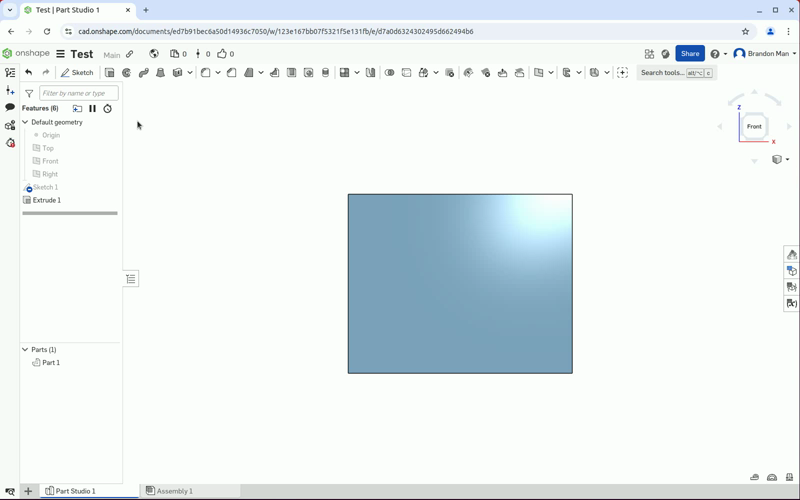
key(shift+h)
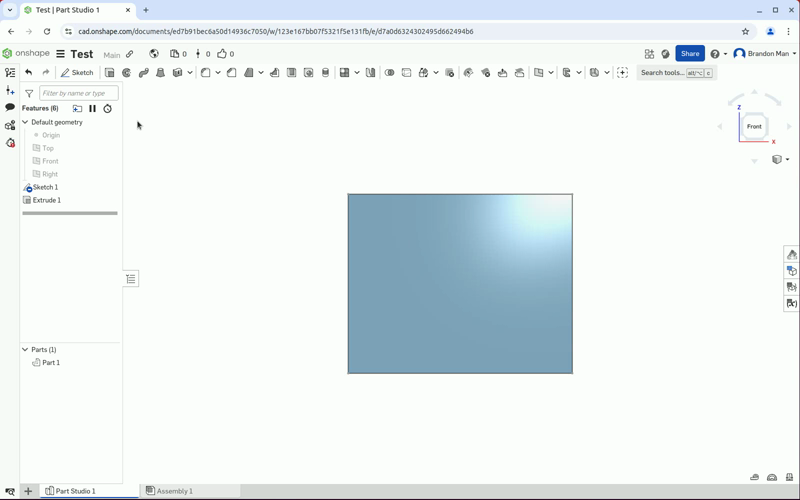
key(shift+h)
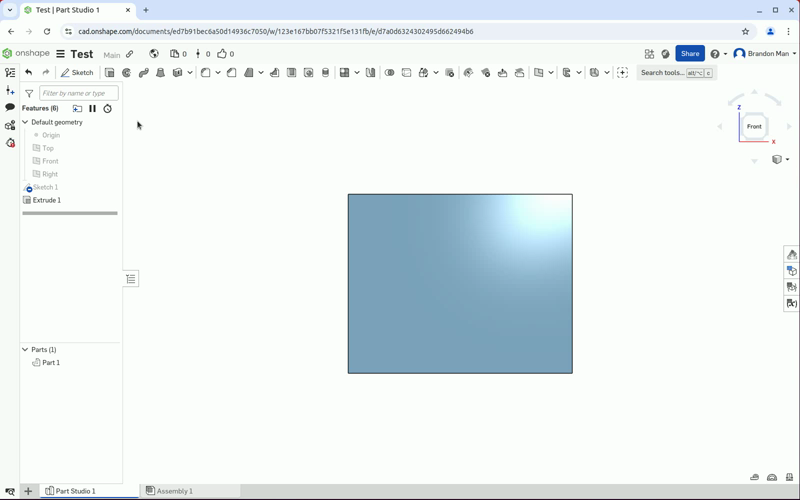
mouse_move(73, 189)
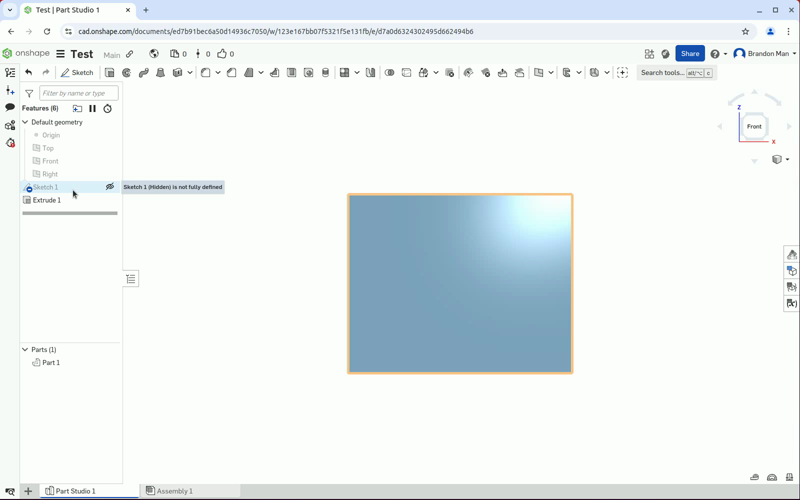
click(73, 189)
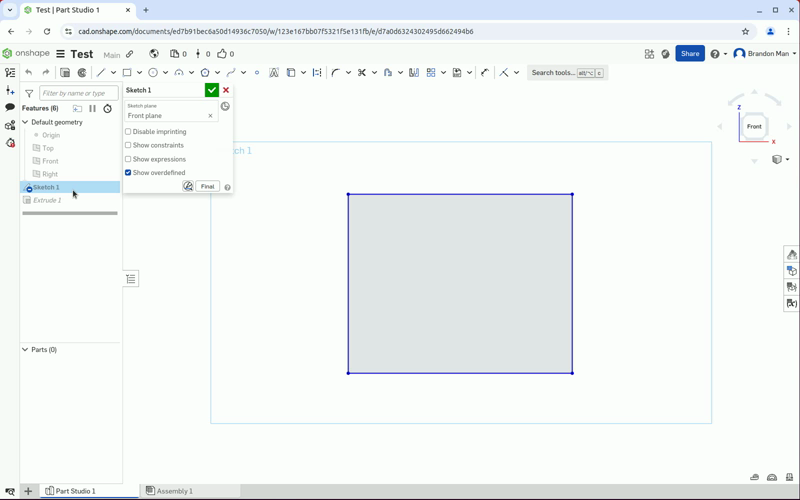
mouse_move(229, 92)
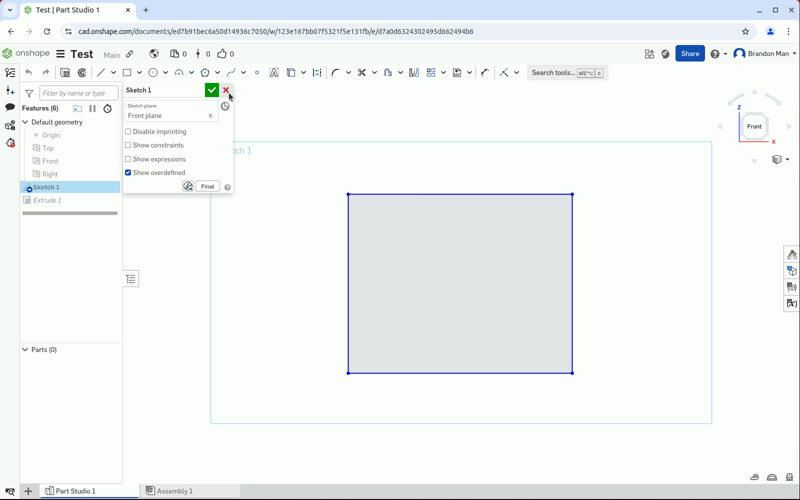
click(229, 92)
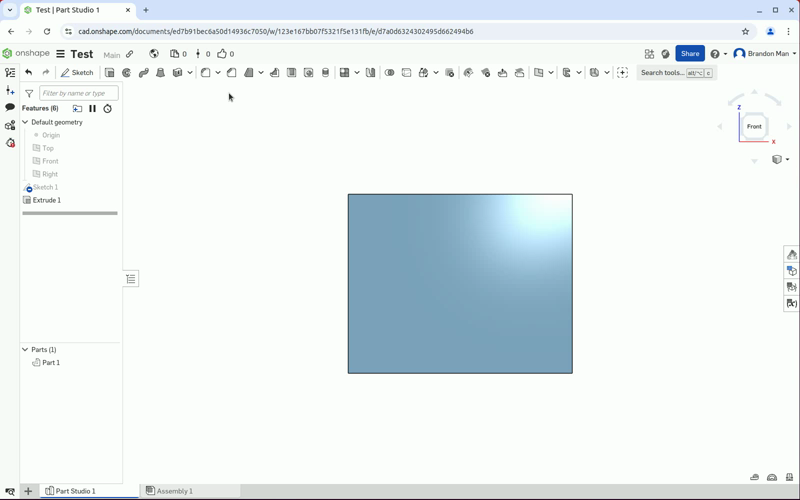
mouse_move(541, 75)
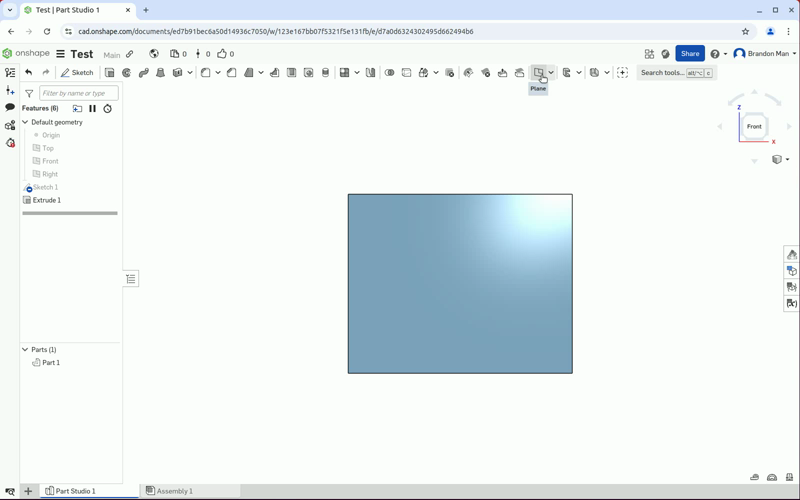
click(541, 75)
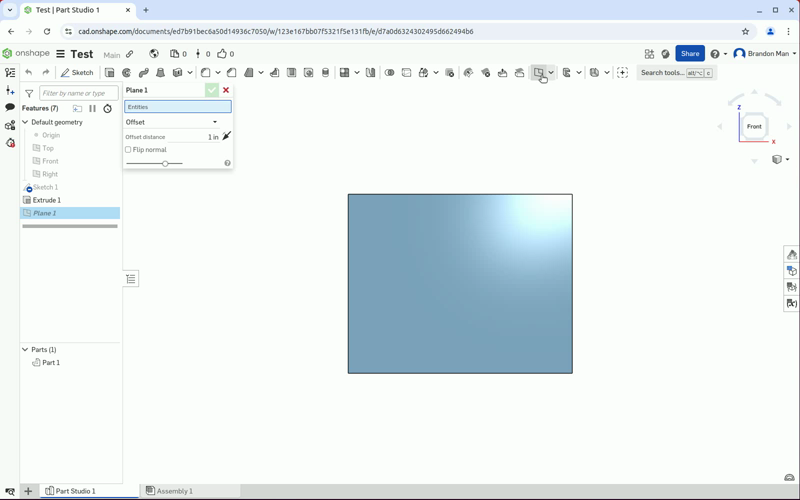
mouse_move(73, 163)
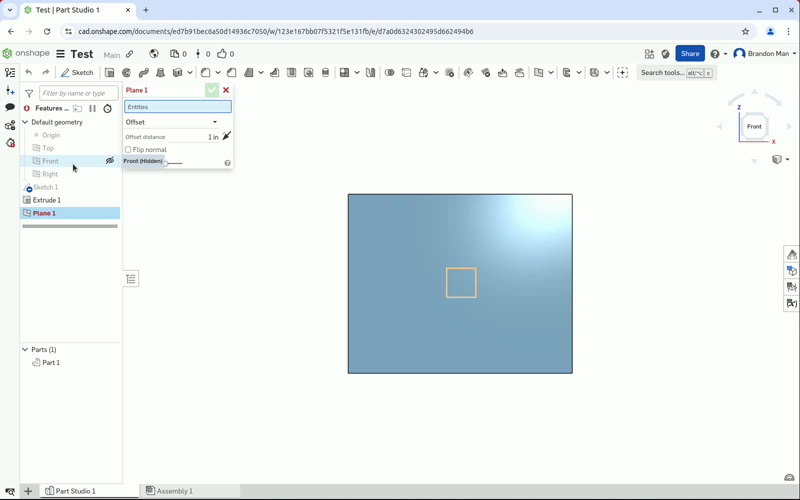
click(73, 163)
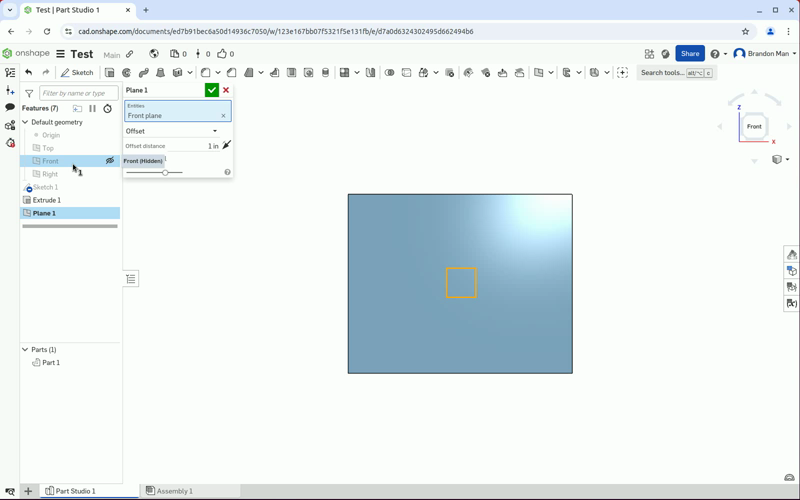
key(tab, 2)
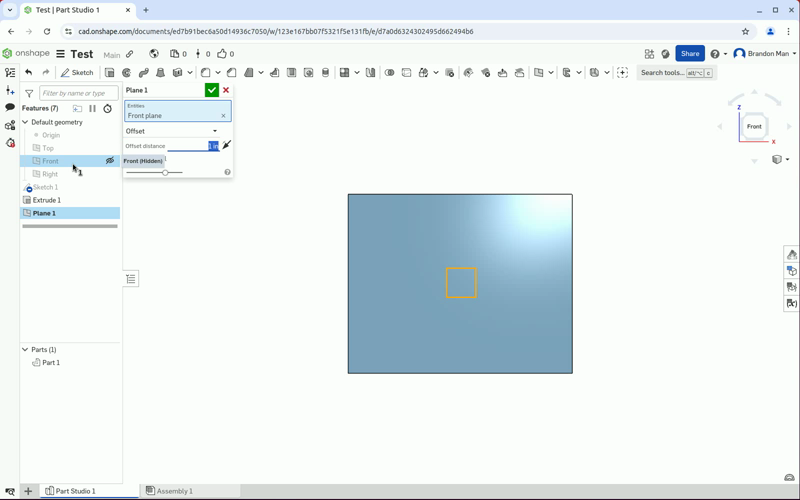
text(10.106)
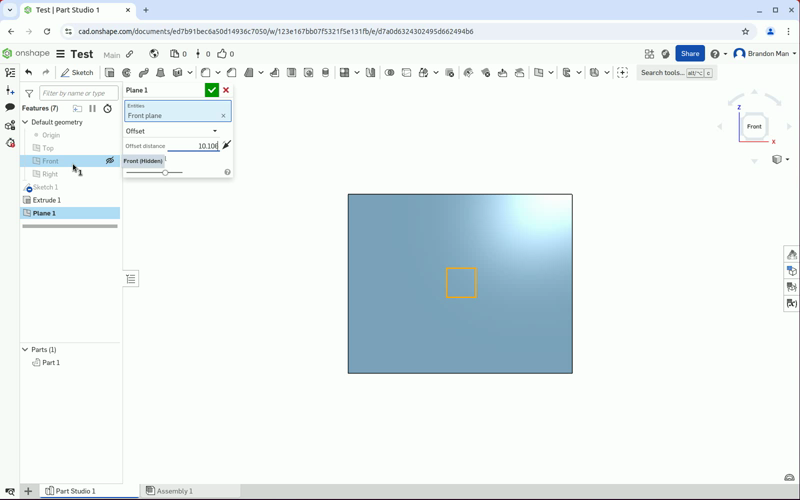
key(enter, 2)
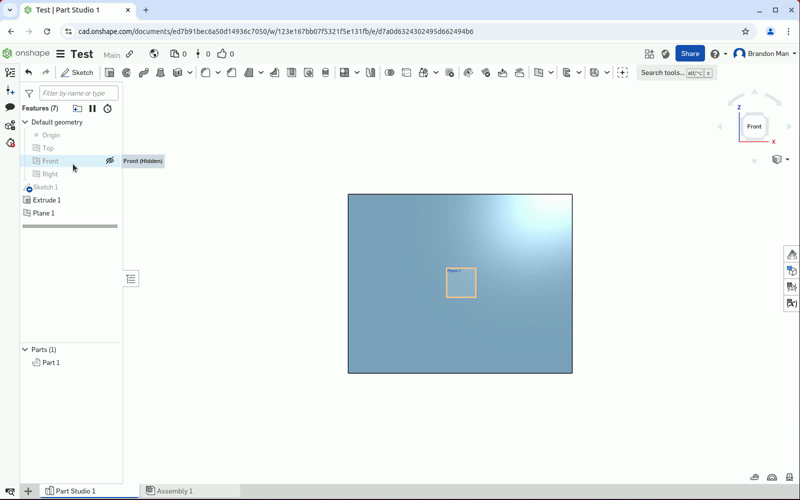
key(shift+s)
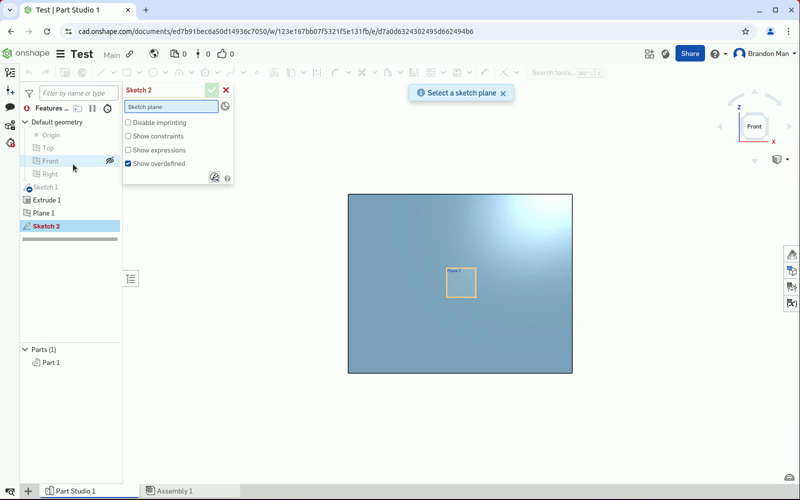
mouse_move(73, 215)
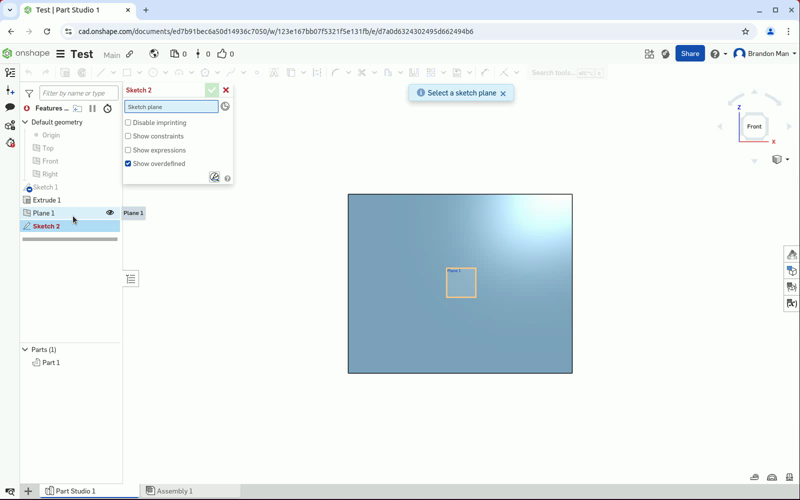
click(73, 215)
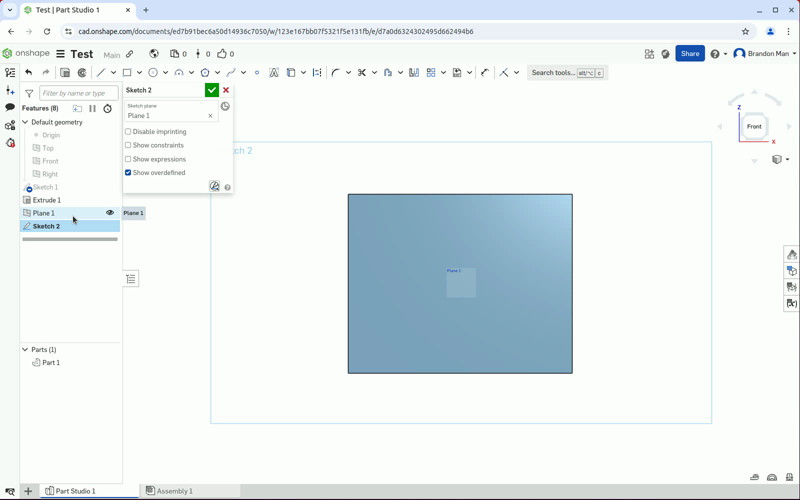
mouse_move(73, 352)
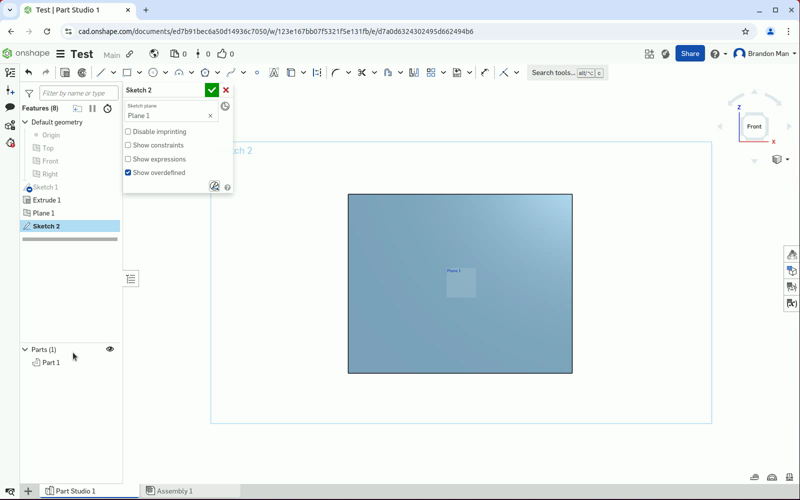
key(y)
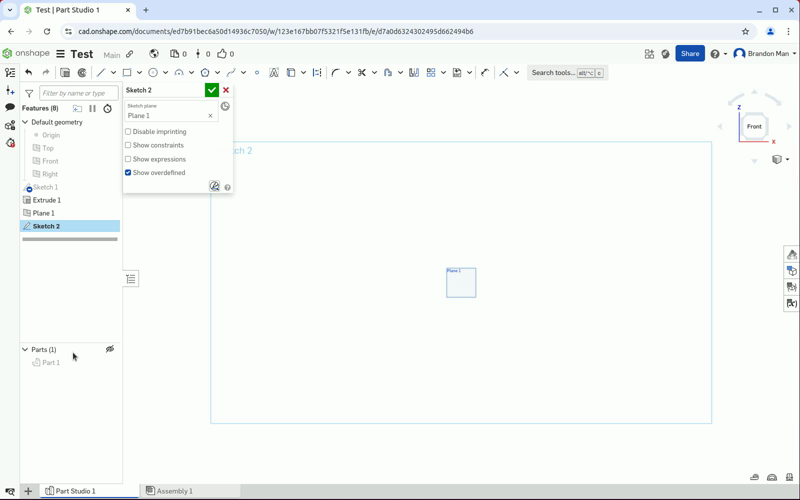
key(l)
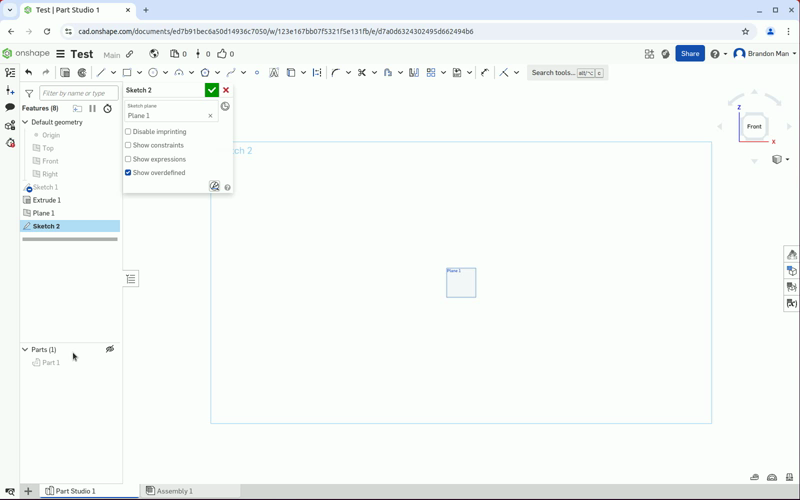
key_down(shift)
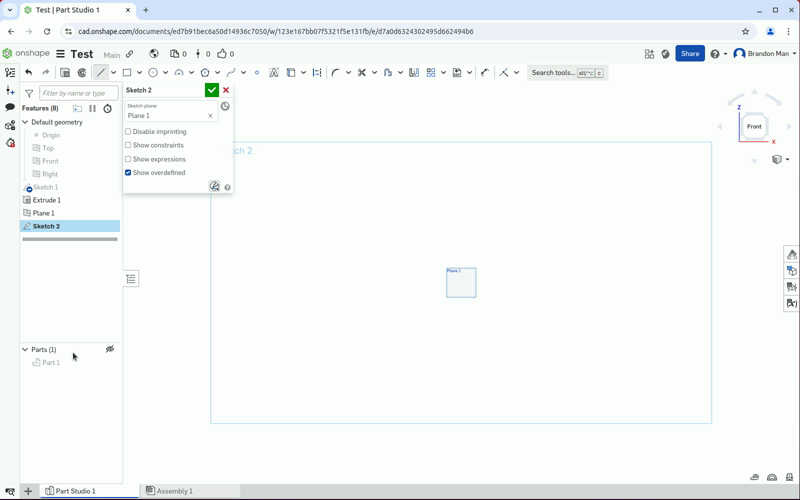
mouse_move(429, 192)
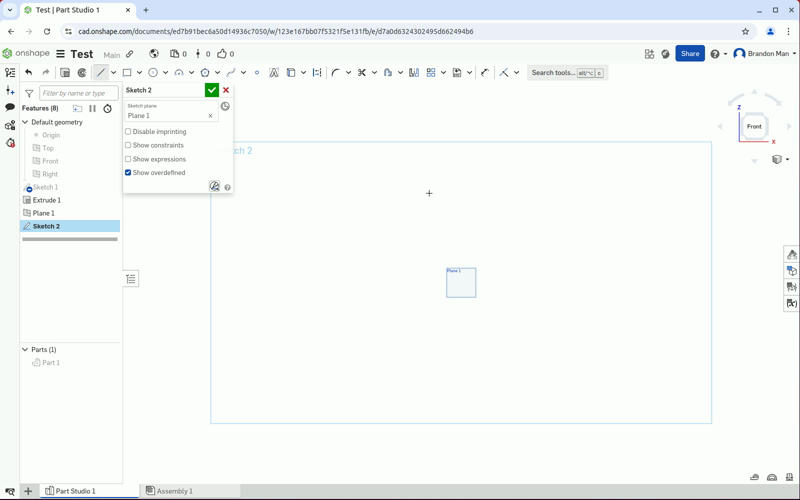
click(429, 192)
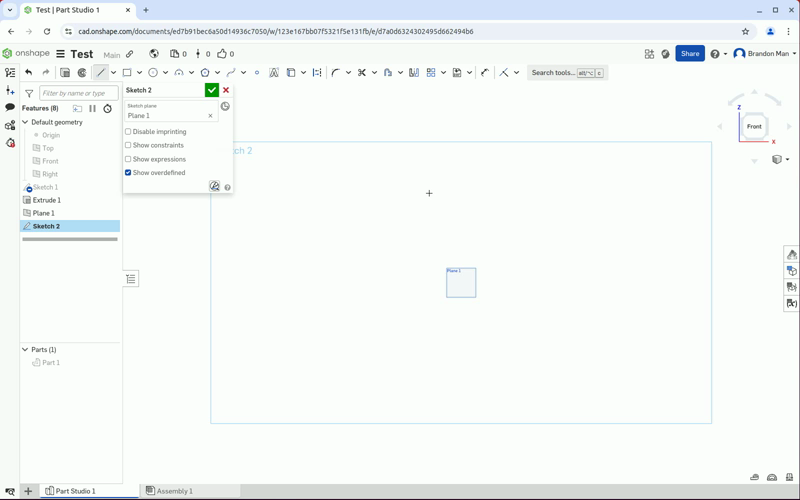
key_up(shift)
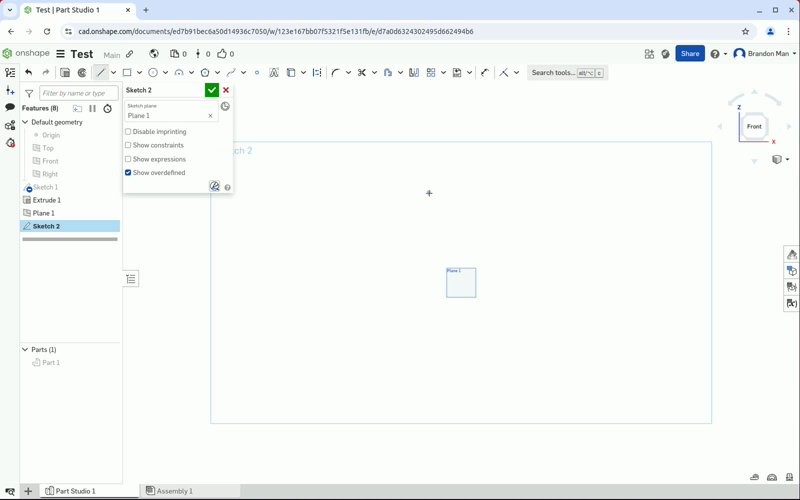
key_down(shift)
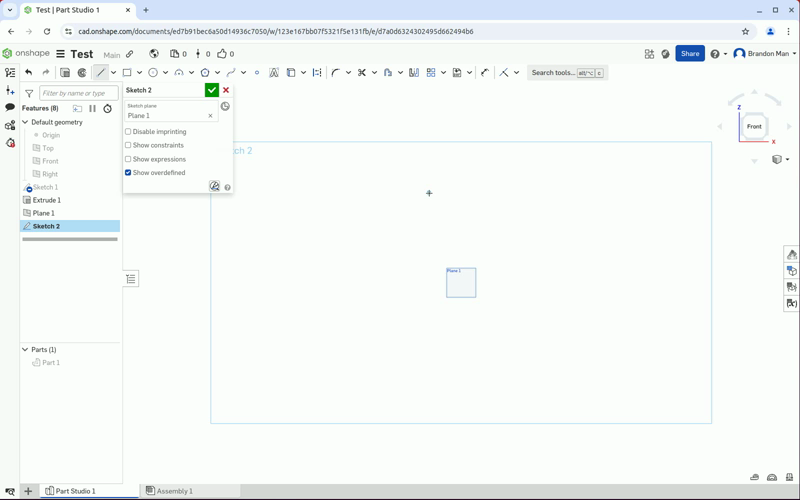
mouse_move(527, 372)
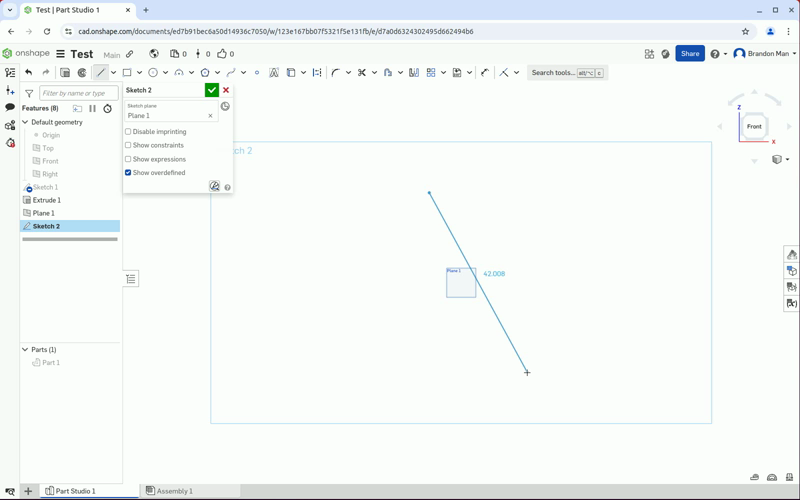
click(527, 372)
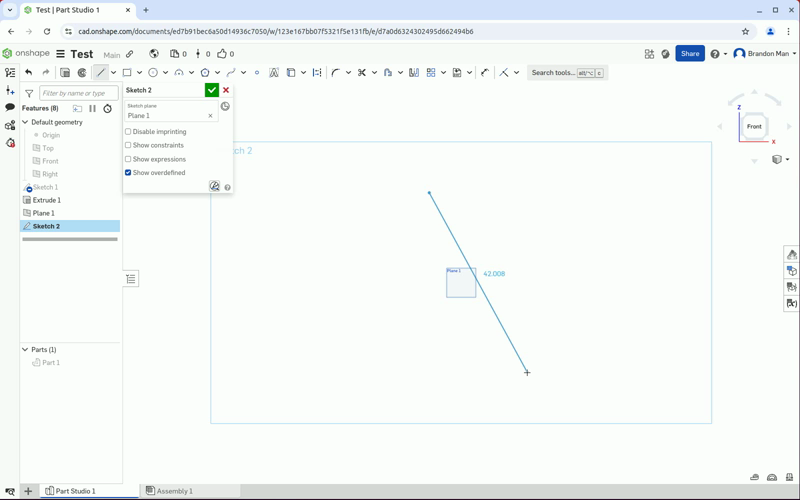
key_up(shift)
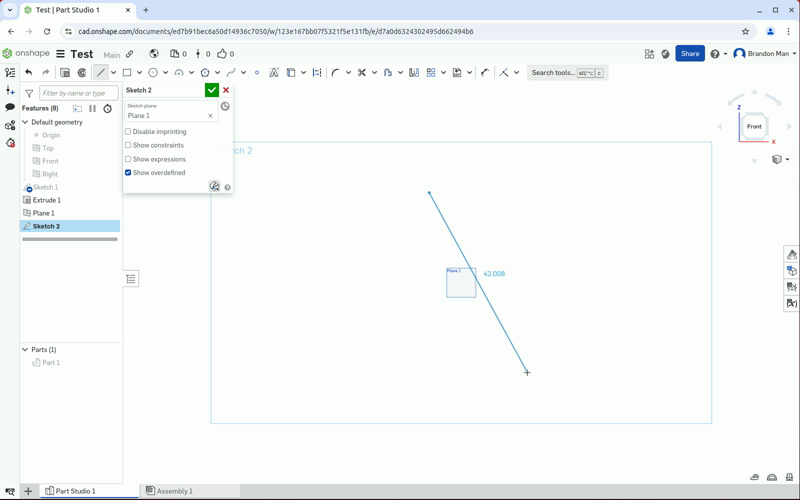
key_down(shift)
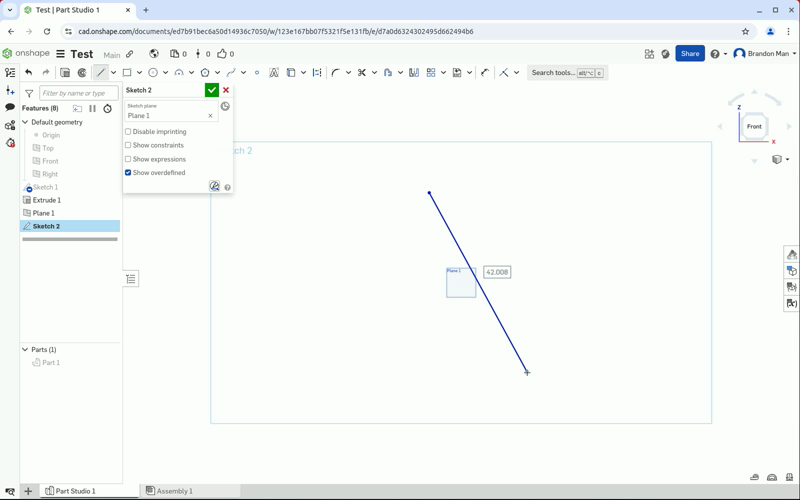
mouse_move(557, 372)
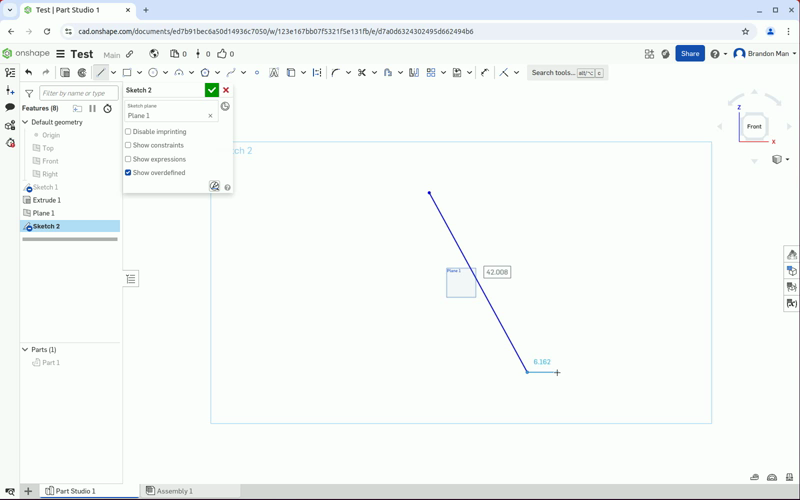
mouse_move(573, 372)
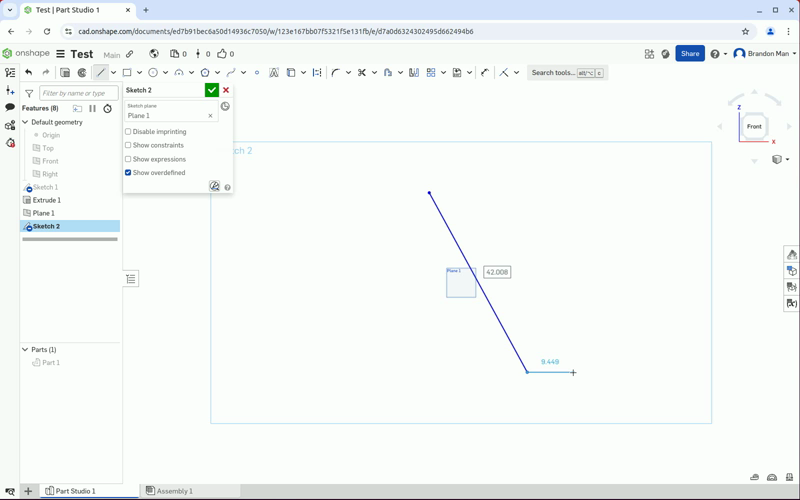
click(573, 372)
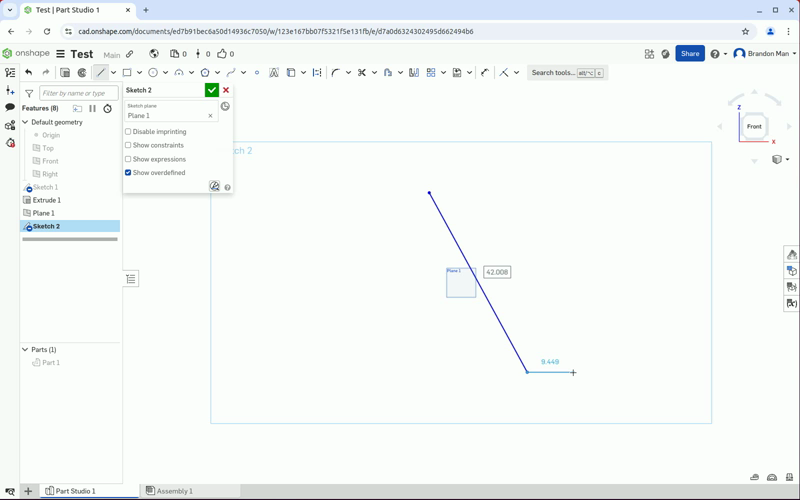
key_up(shift)
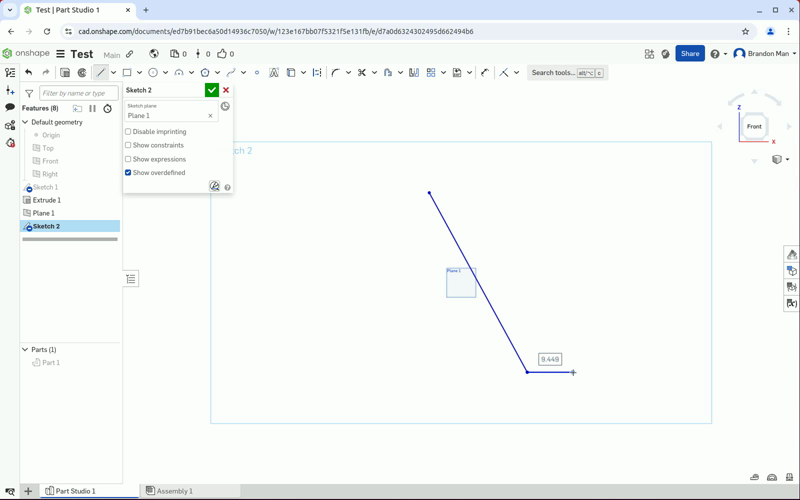
key_down(shift)
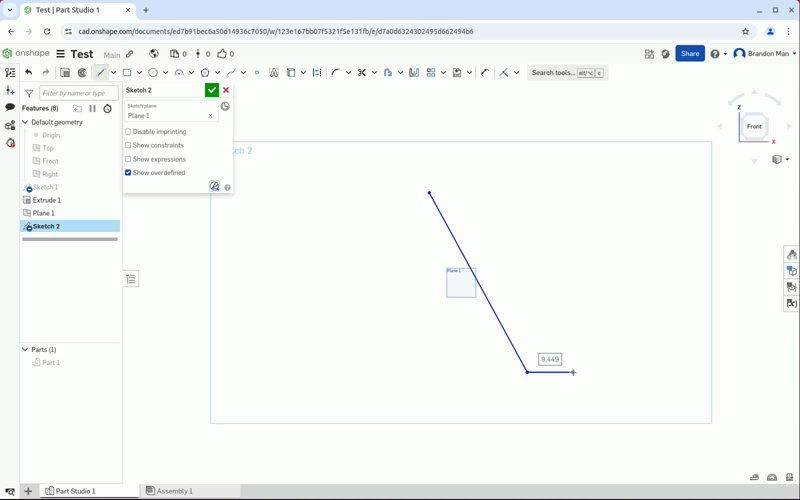
mouse_move(573, 192)
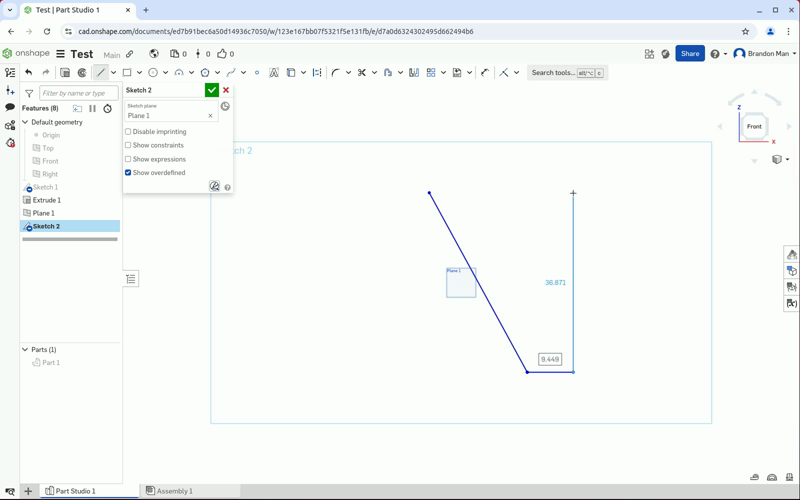
click(573, 192)
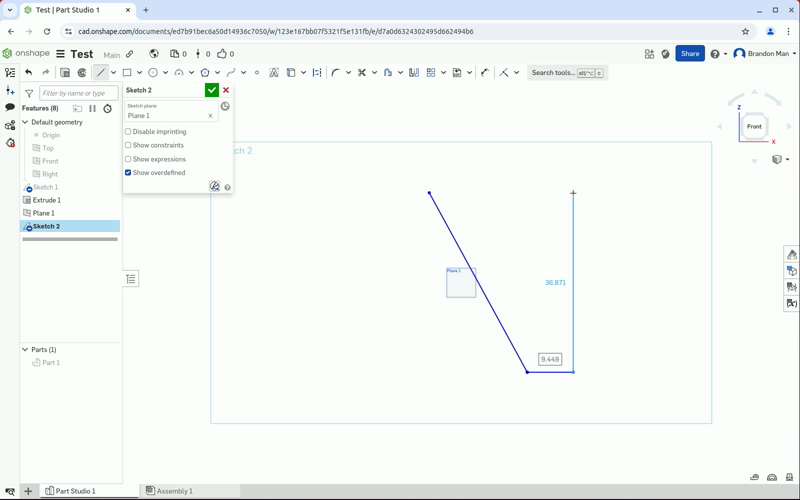
key_up(shift)
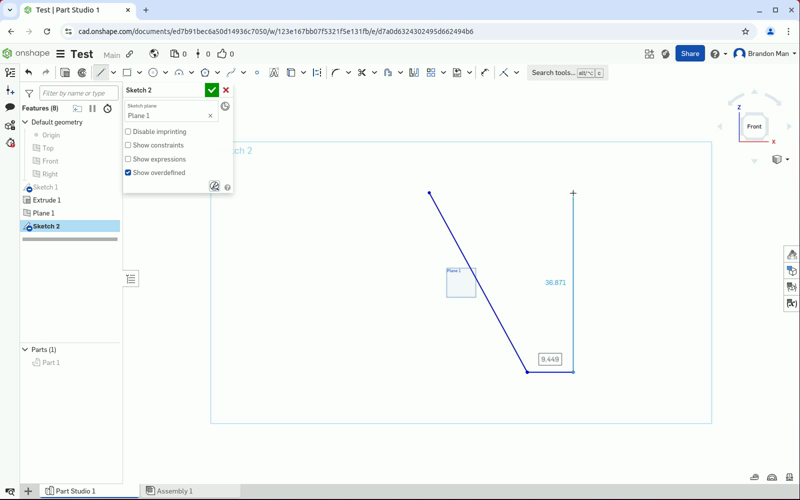
key_down(shift)
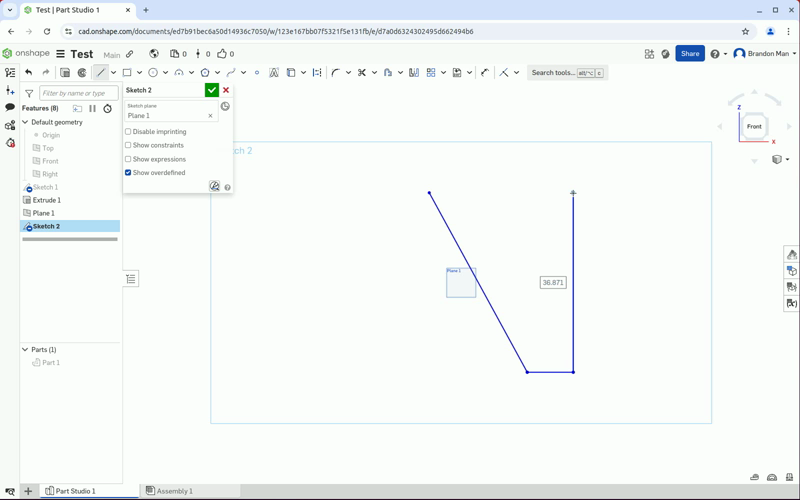
mouse_move(429, 192)
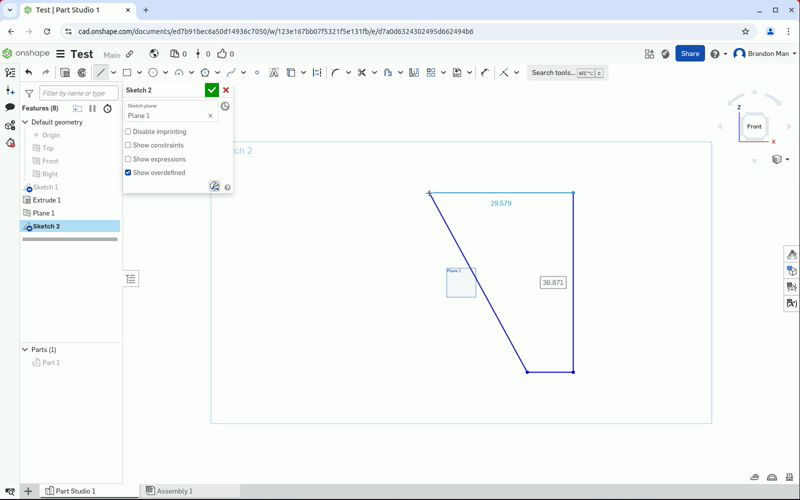
key_up(shift)
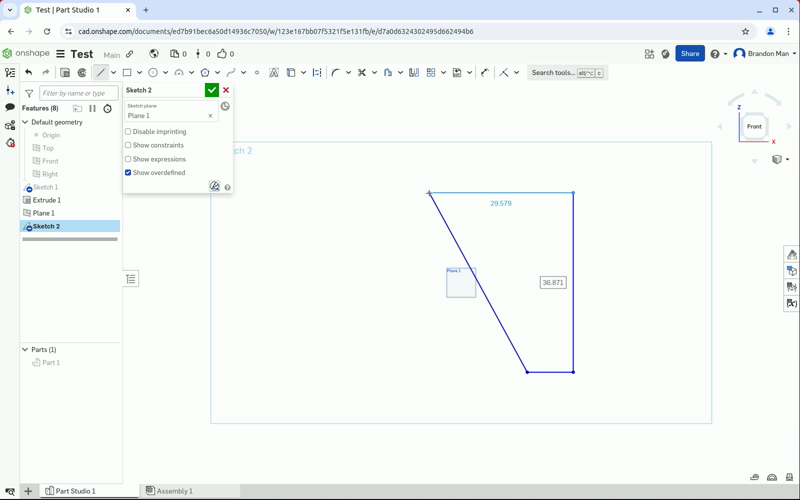
click(429, 192)
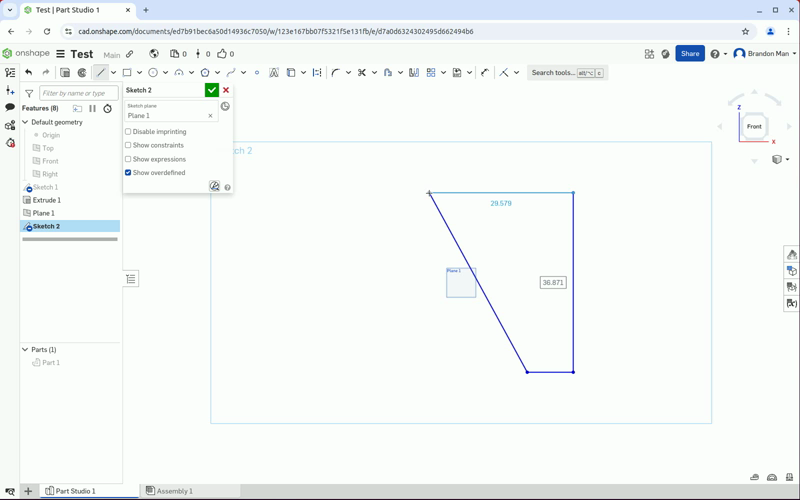
key(esc)
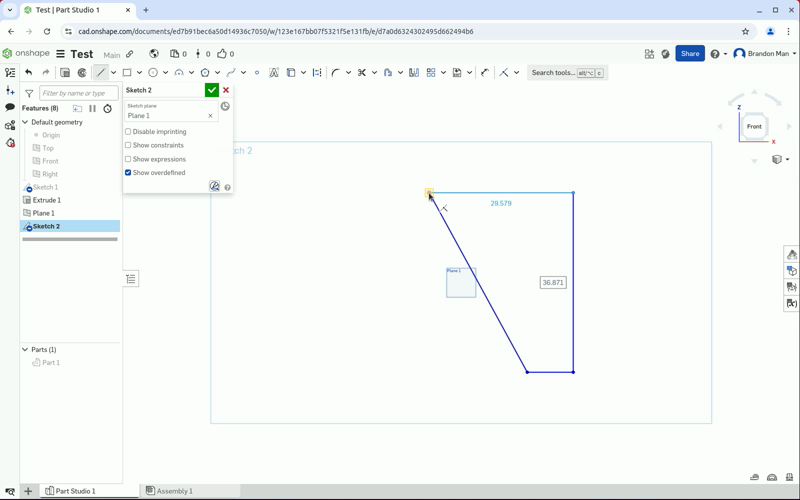
mouse_move(534, 222)
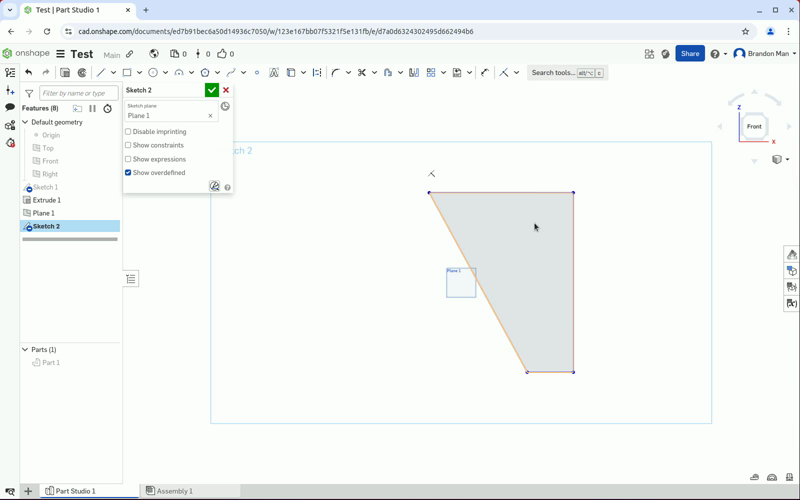
click(534, 222)
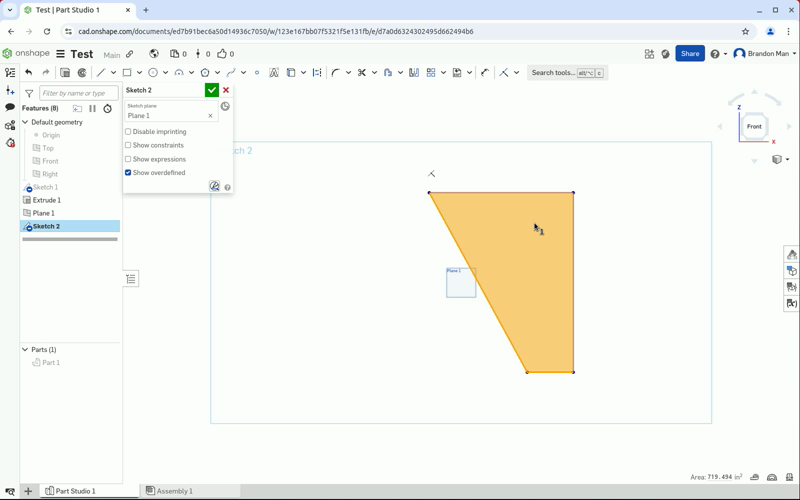
mouse_move(73, 352)
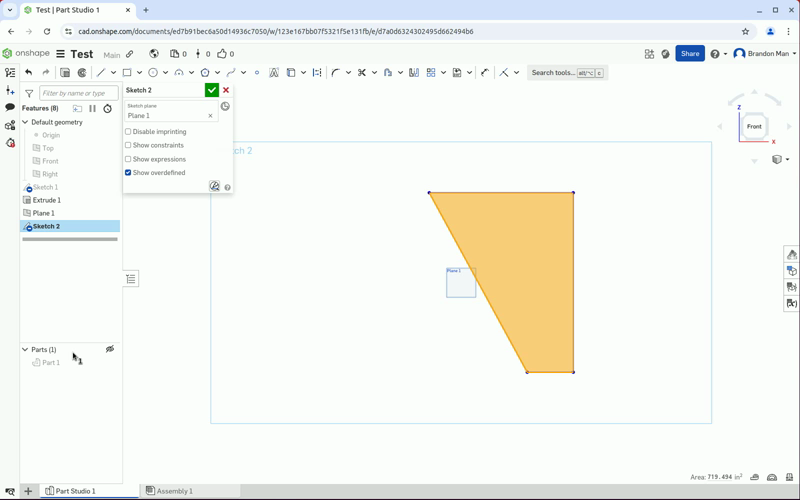
key(shift+y)
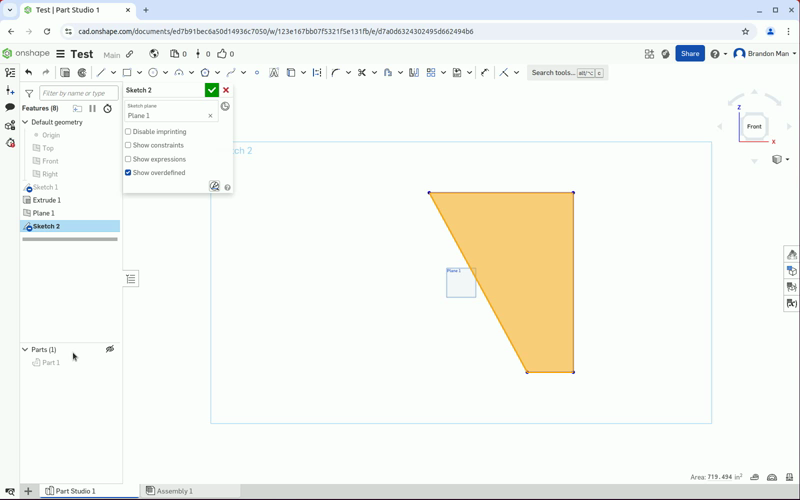
key(shift+e)
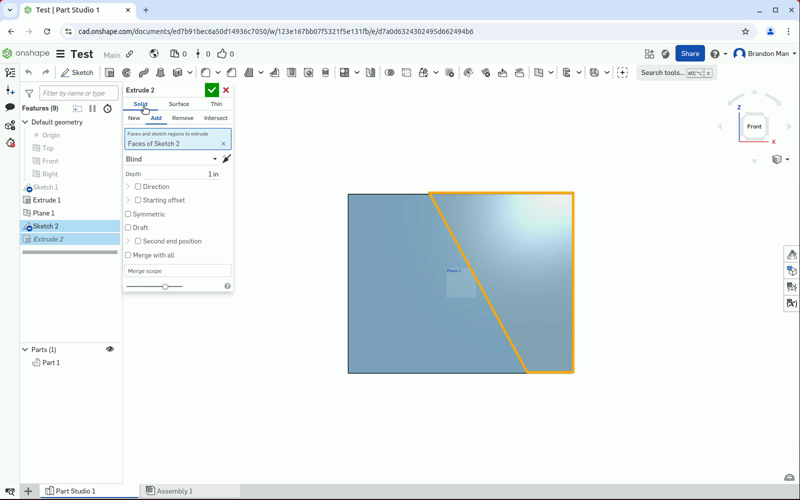
mouse_move(143, 106)
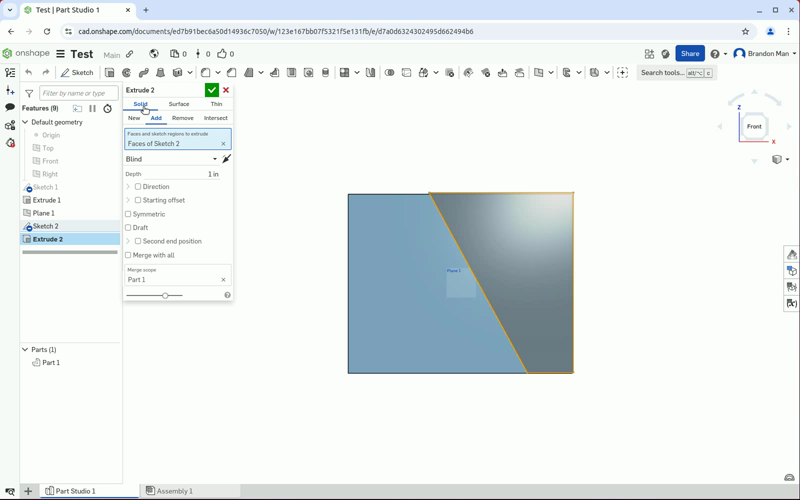
click(143, 106)
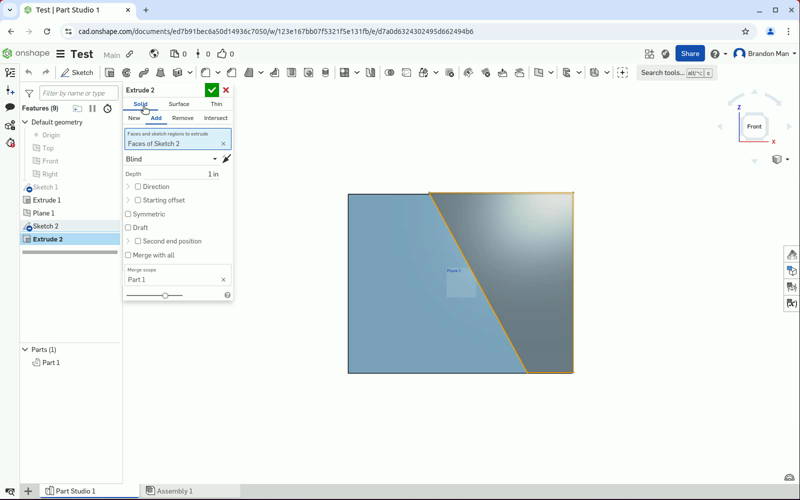
mouse_move(186, 120)
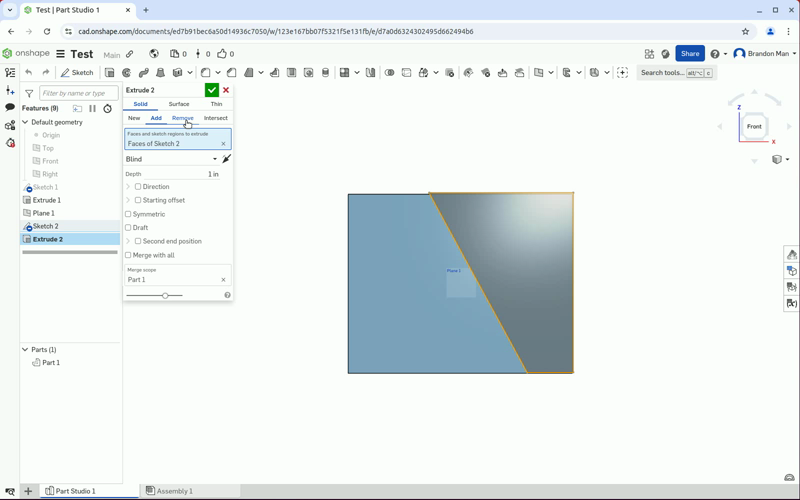
click(186, 120)
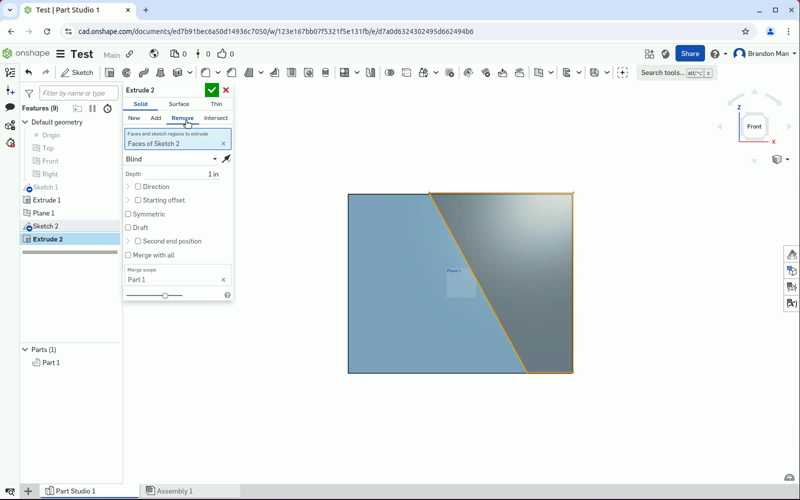
key(tab, 4)
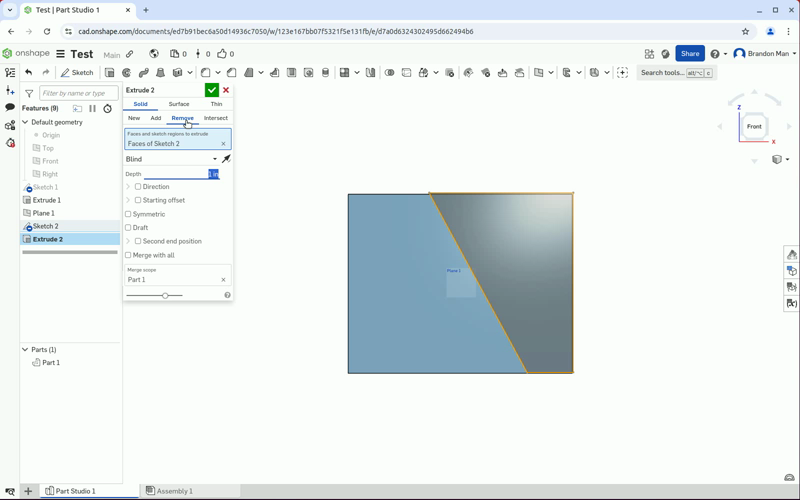
text(9.147)
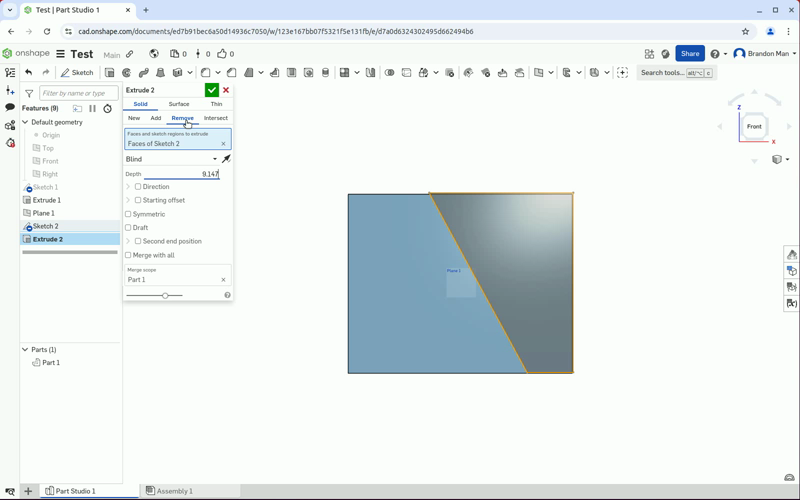
key(tab, 6)
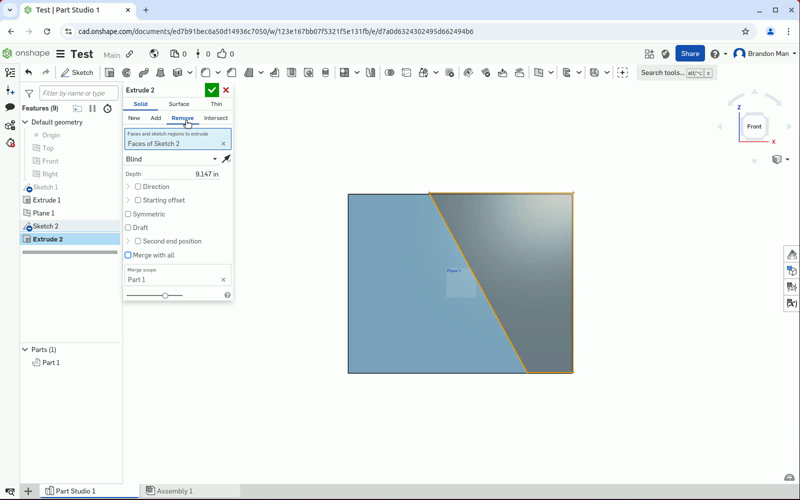
key(space)
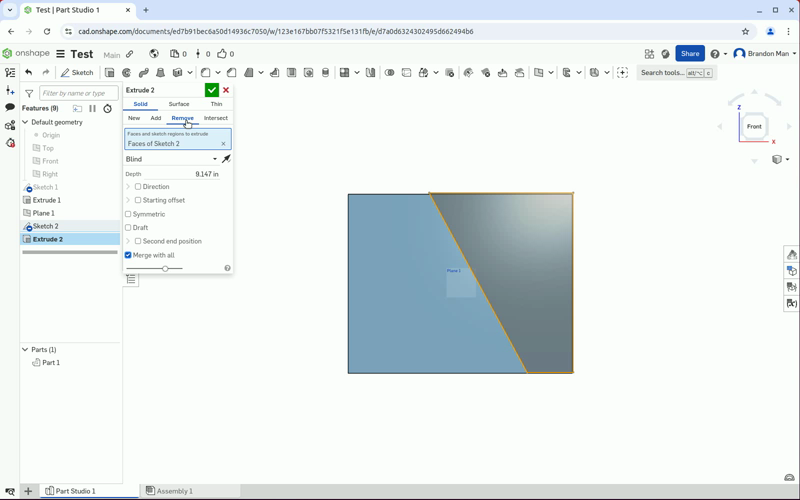
key(enter)
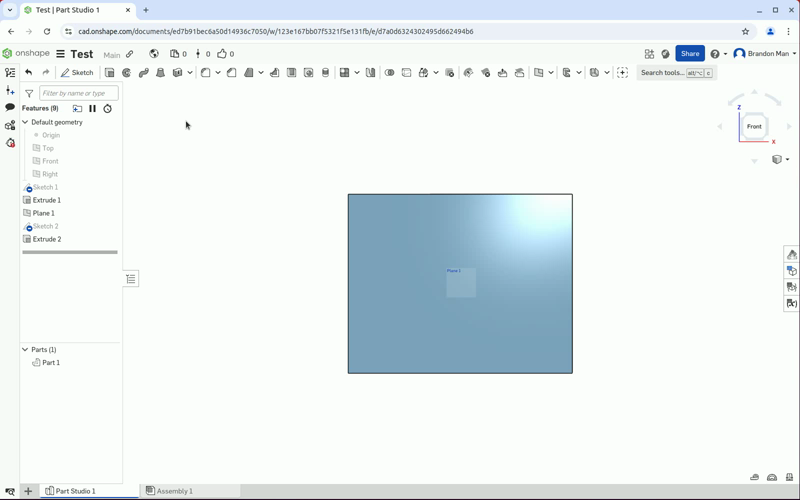
key(shift+h)
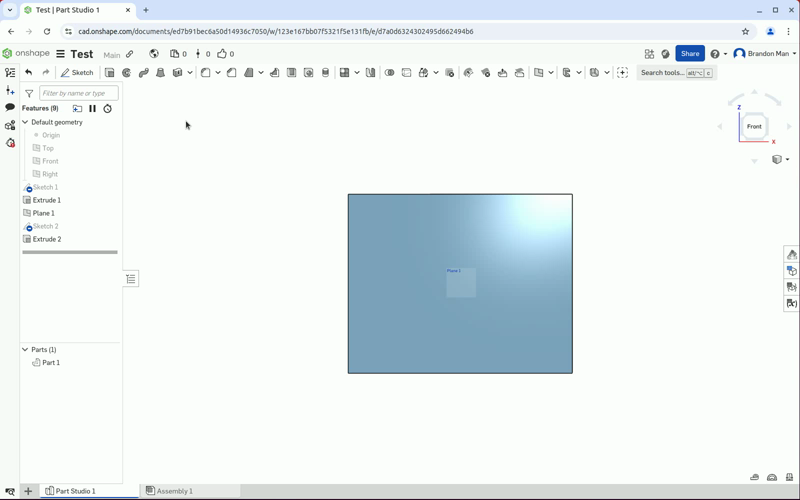
key(shift+h)
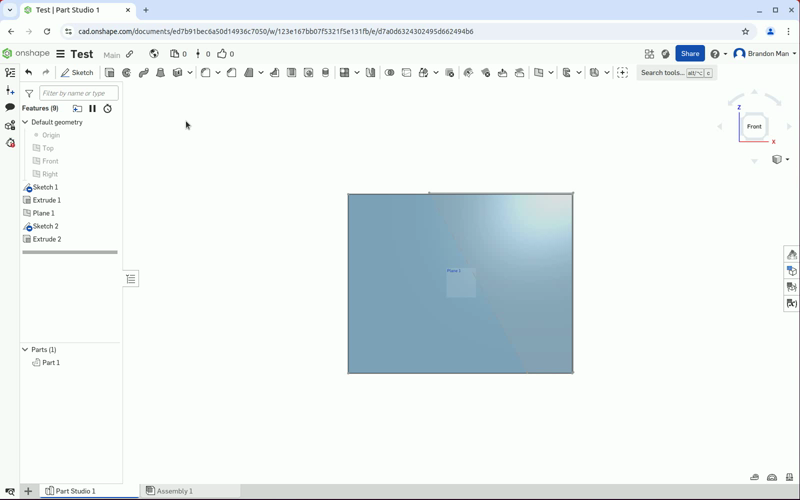
key(shift+7)
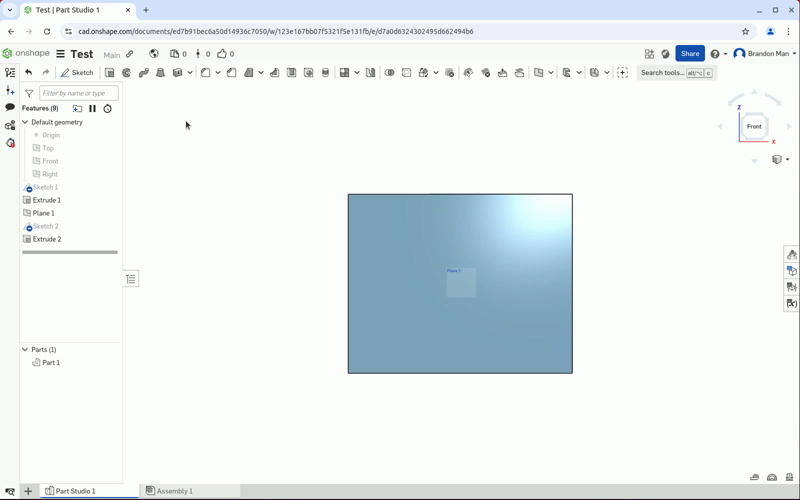
key(left, 2)
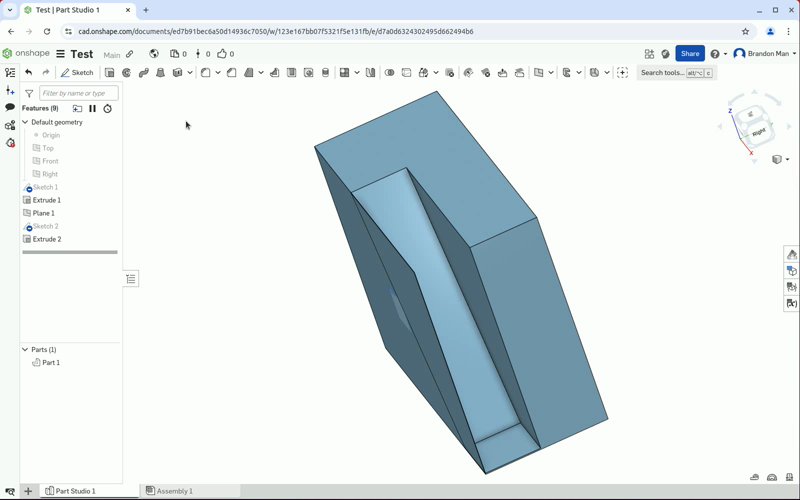
key(down, 2)
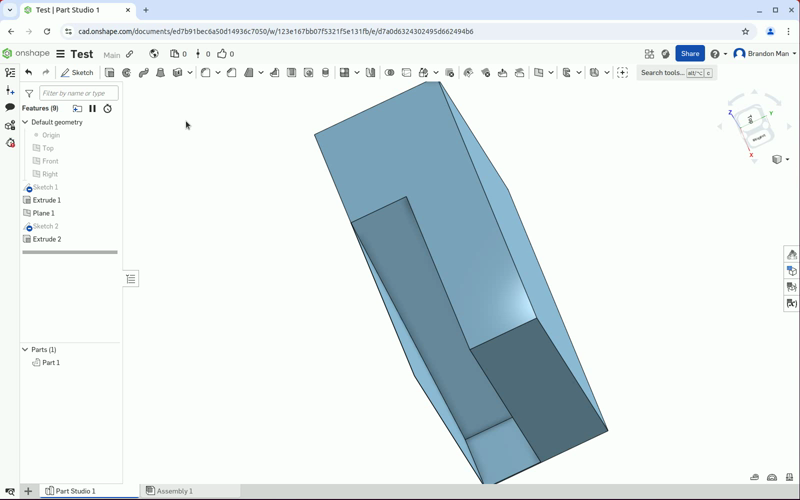
key(up, 2)
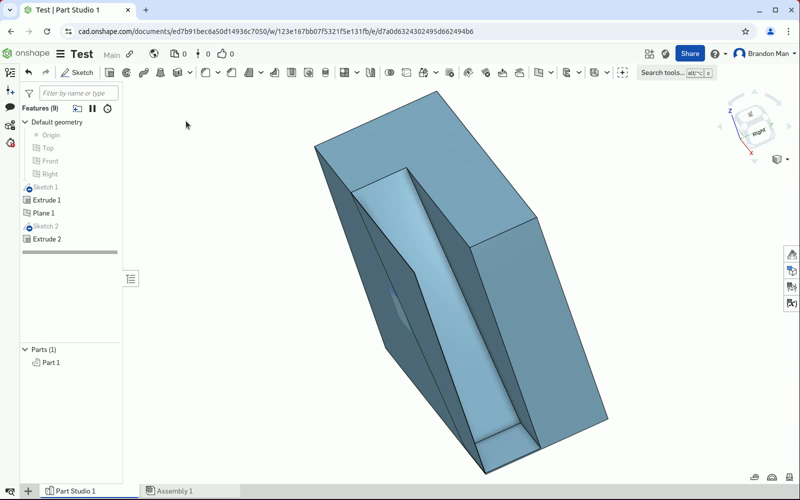
key(right, 2)
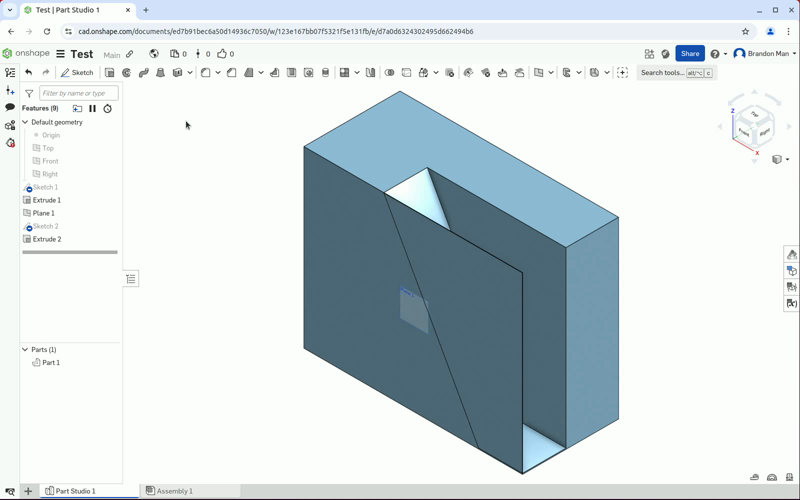
mouse_move(73, 189)
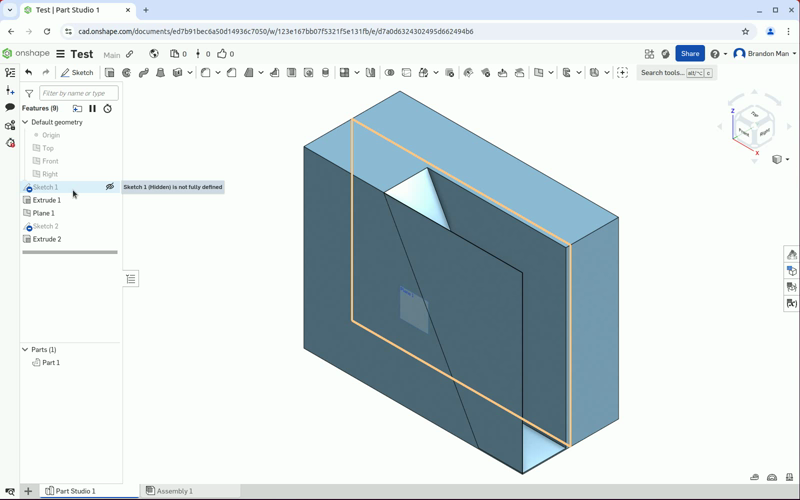
click(73, 189)